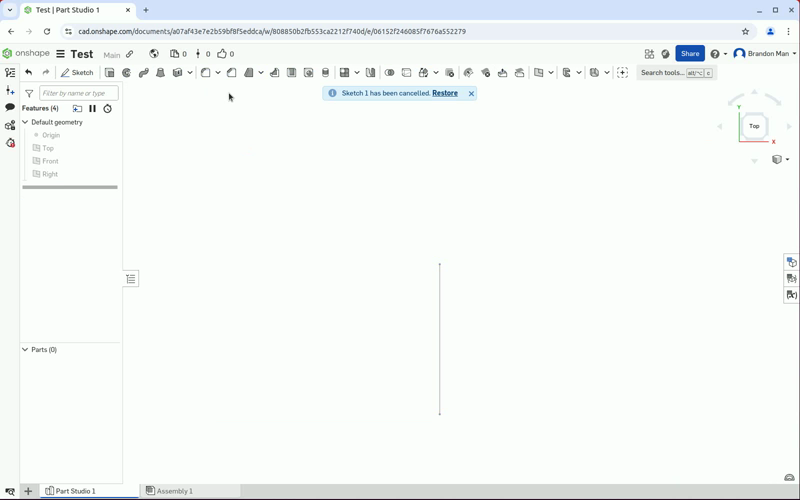
key(shift+h)
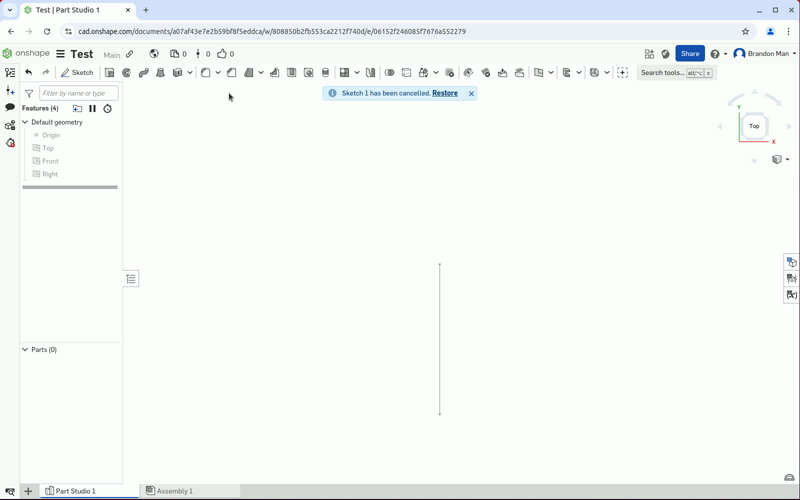
key(shift+s)
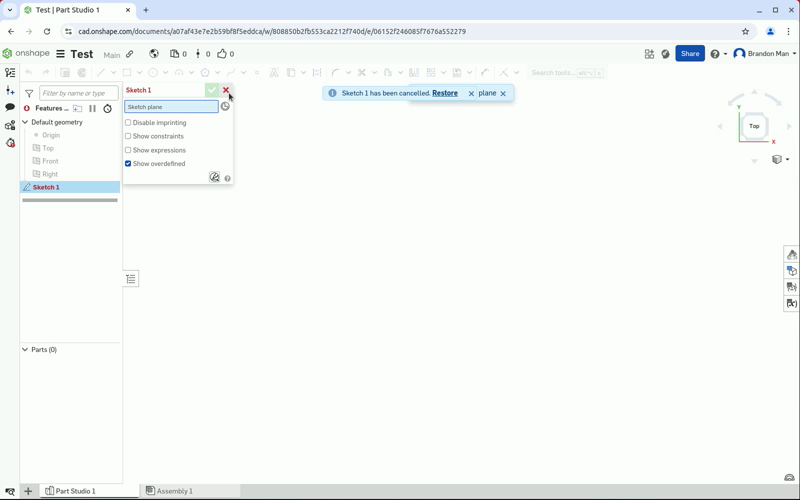
mouse_move(73, 150)
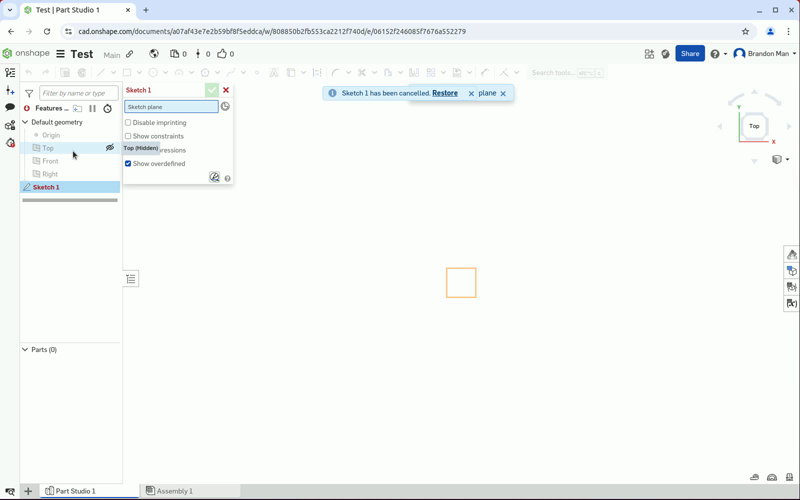
click(73, 150)
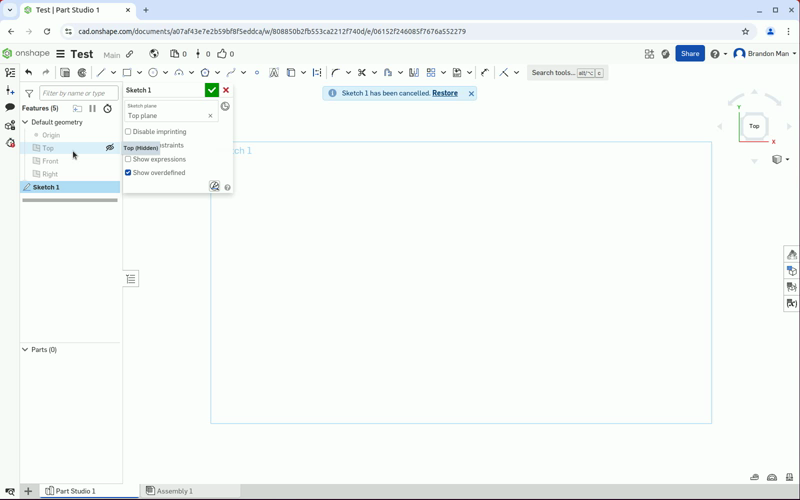
mouse_move(73, 352)
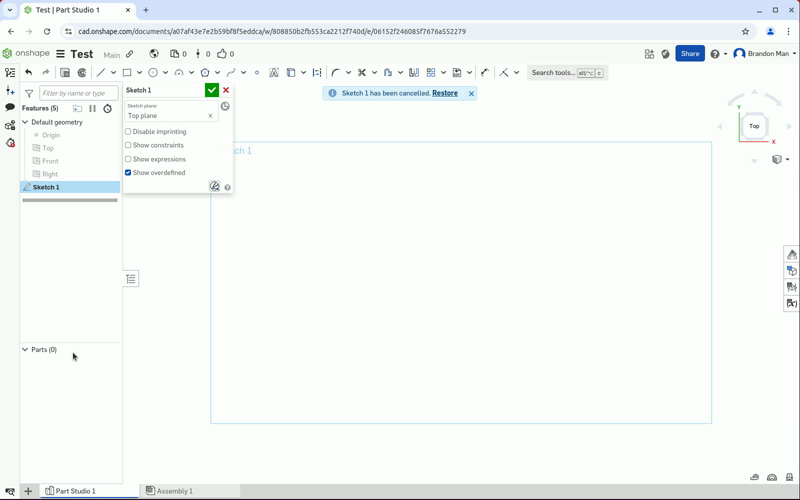
key(y)
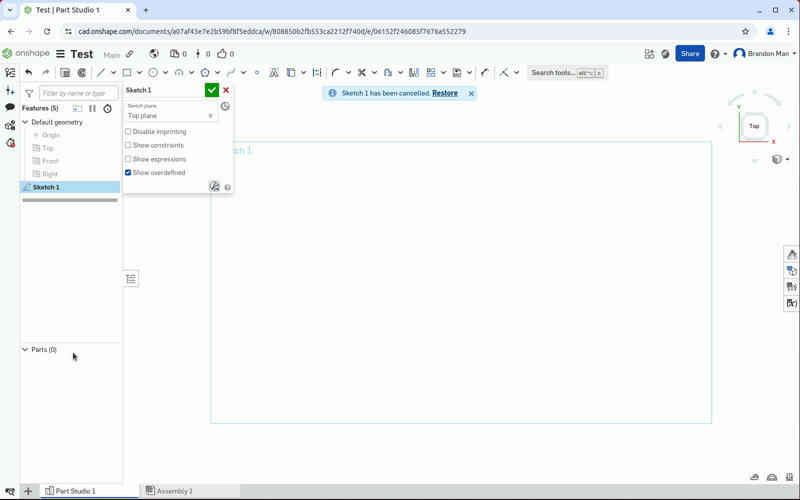
key(l)
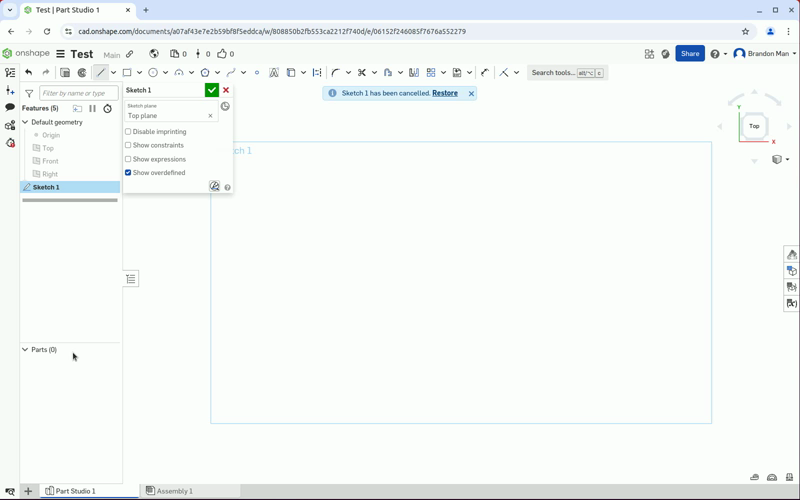
key_down(shift)
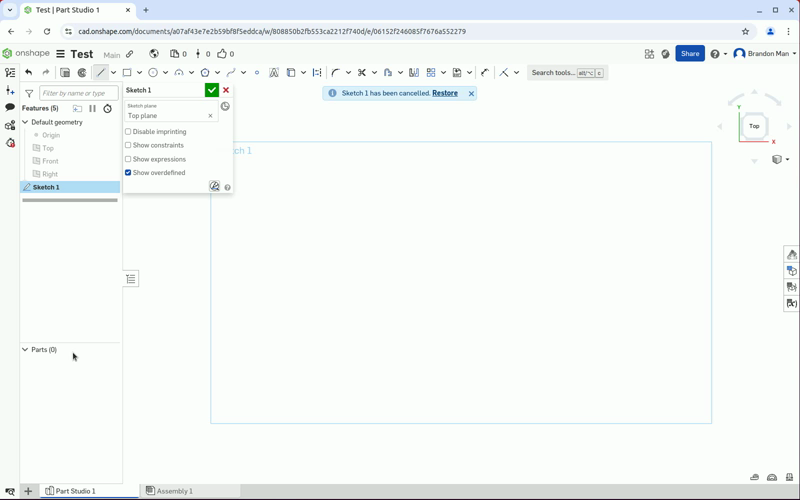
mouse_move(376, 354)
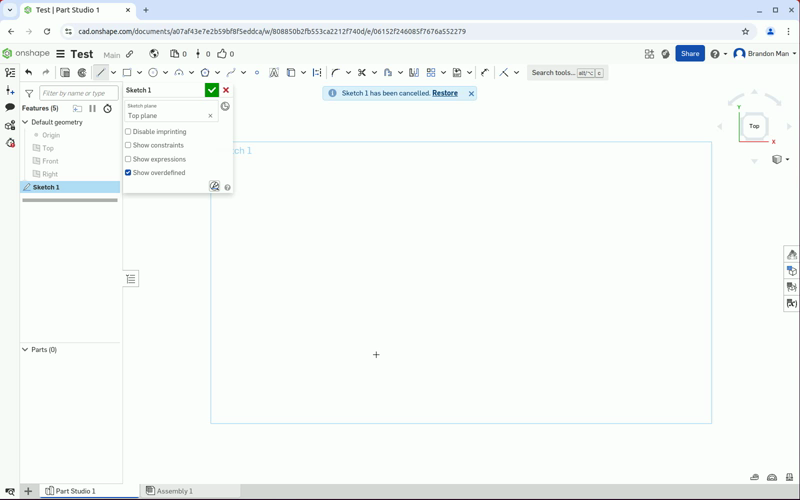
click(376, 354)
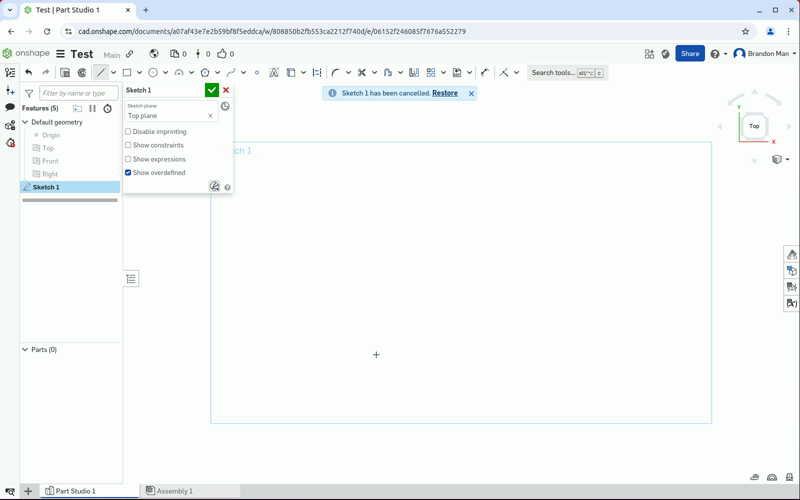
key_up(shift)
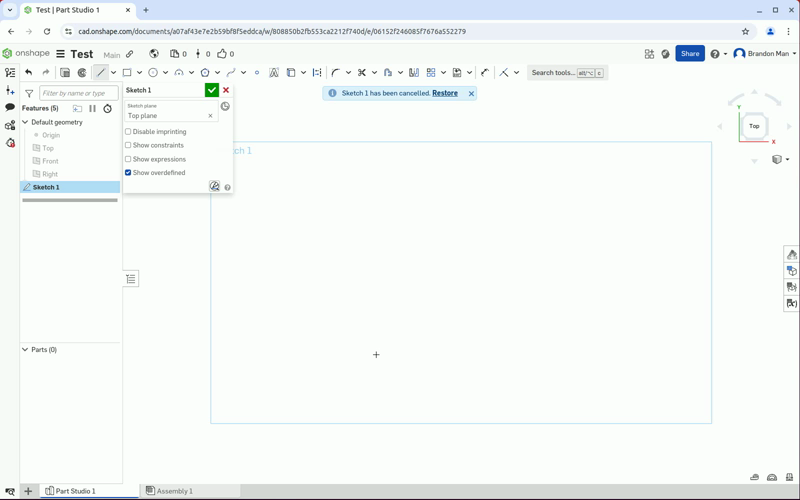
key_down(shift)
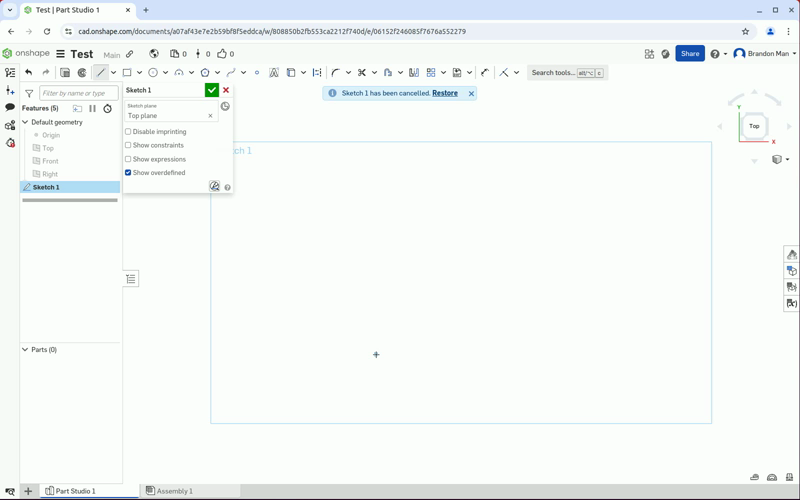
mouse_move(461, 395)
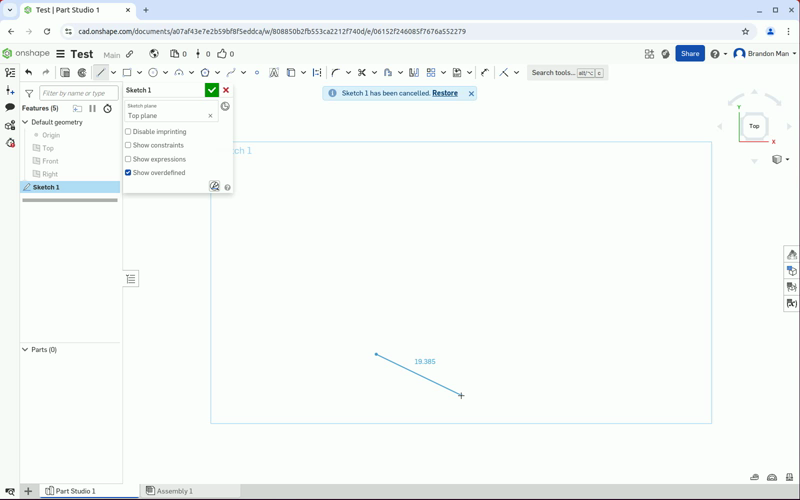
click(461, 395)
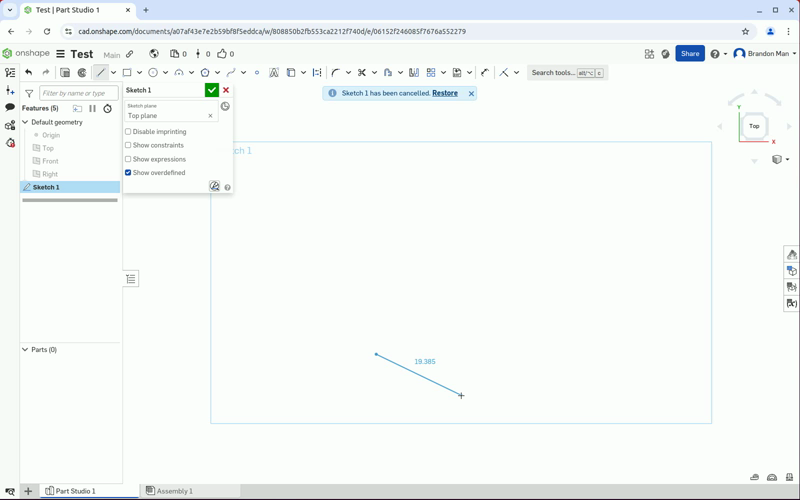
key_up(shift)
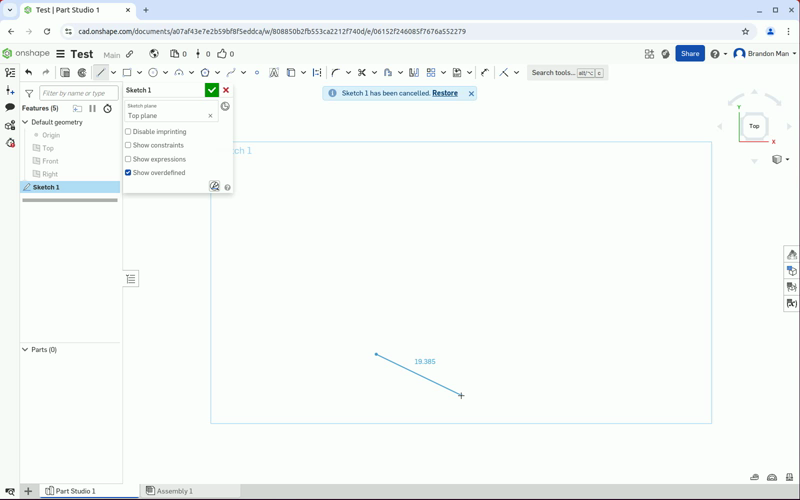
key_down(shift)
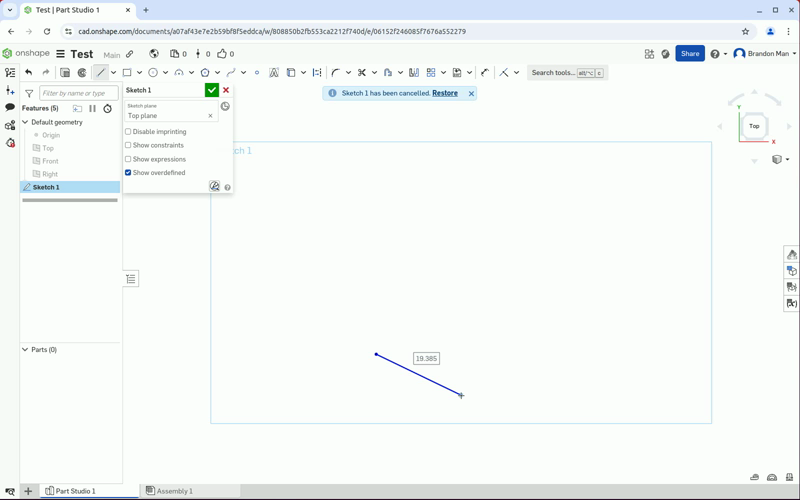
mouse_move(544, 354)
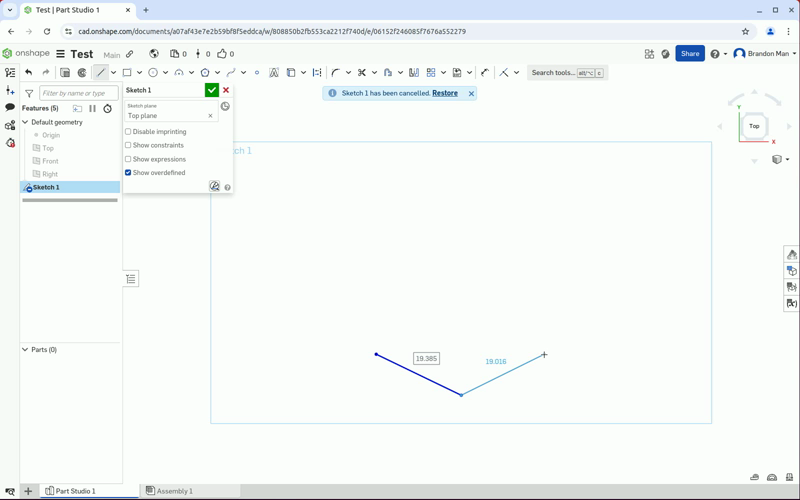
click(544, 354)
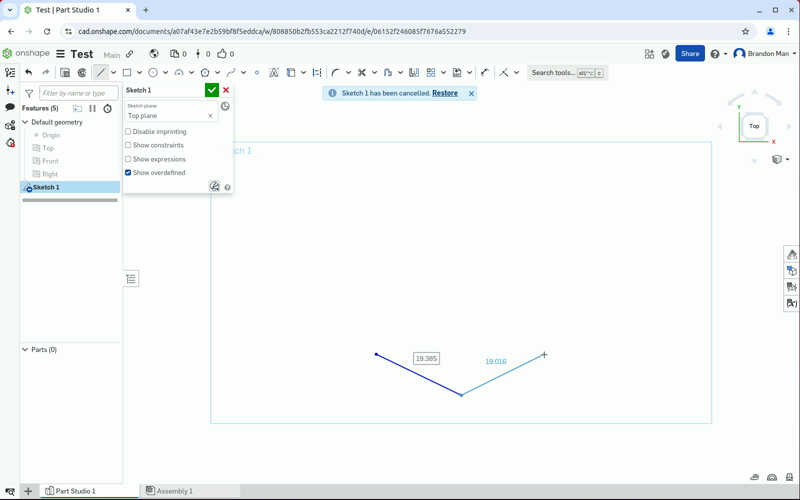
key_up(shift)
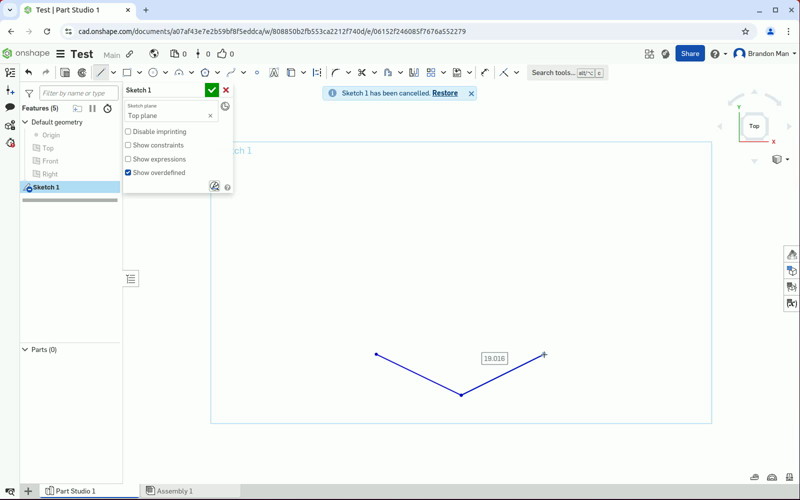
key_down(shift)
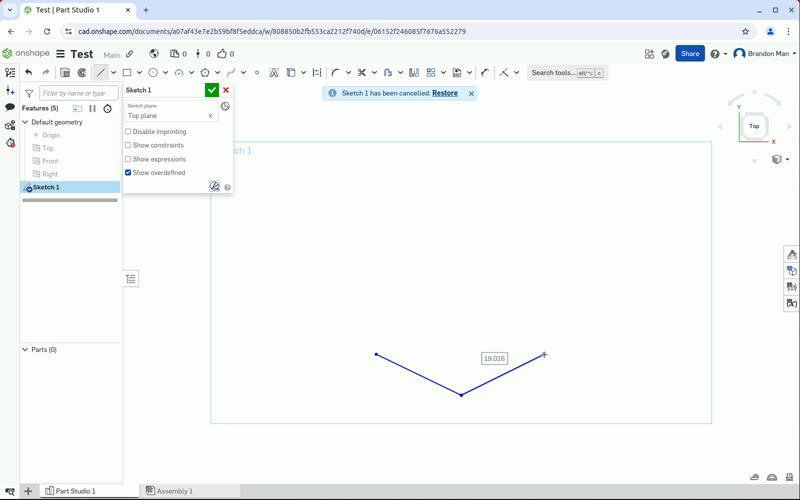
mouse_move(544, 234)
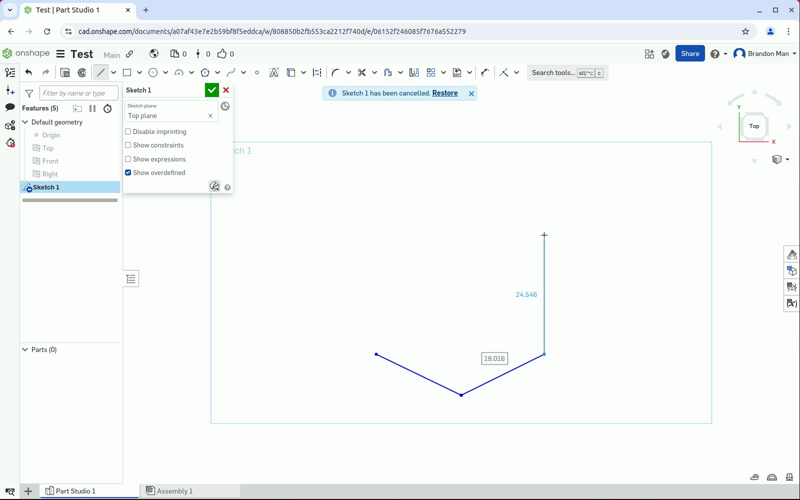
click(544, 234)
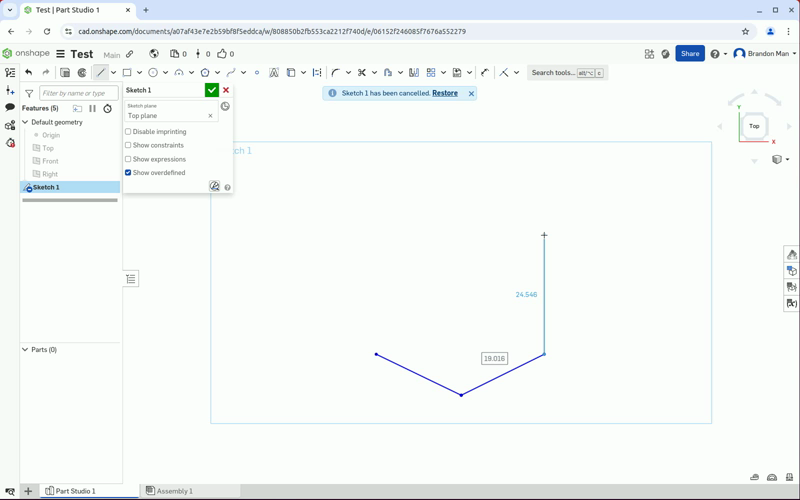
key_up(shift)
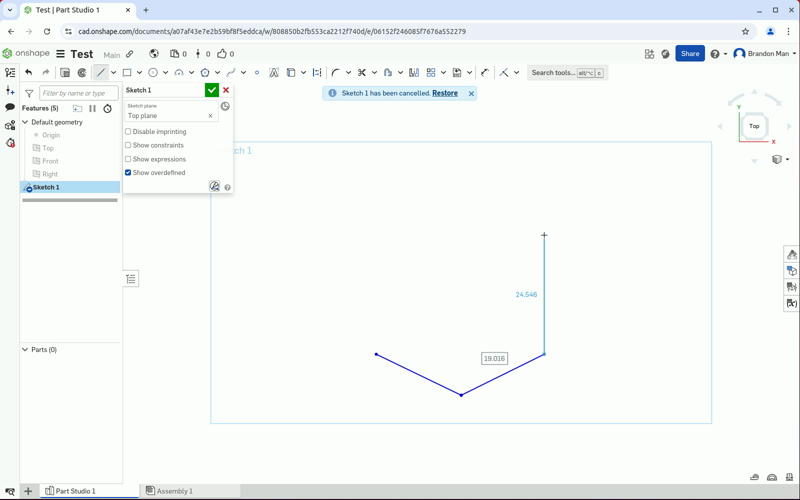
key(esc)
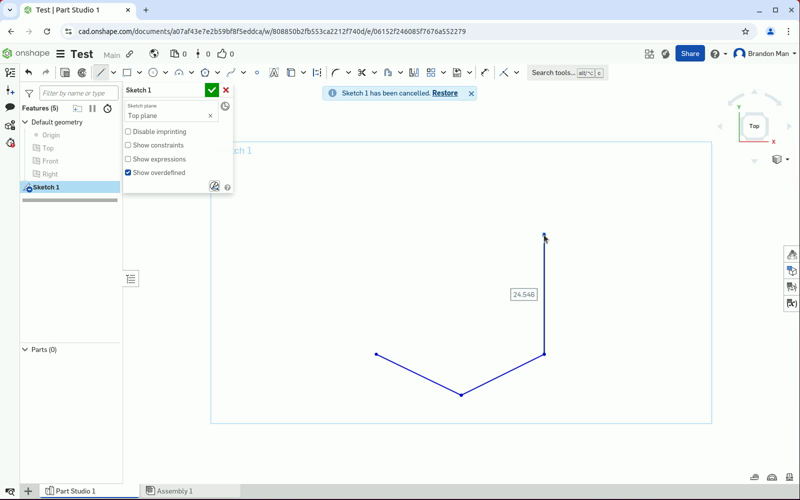
key(a)
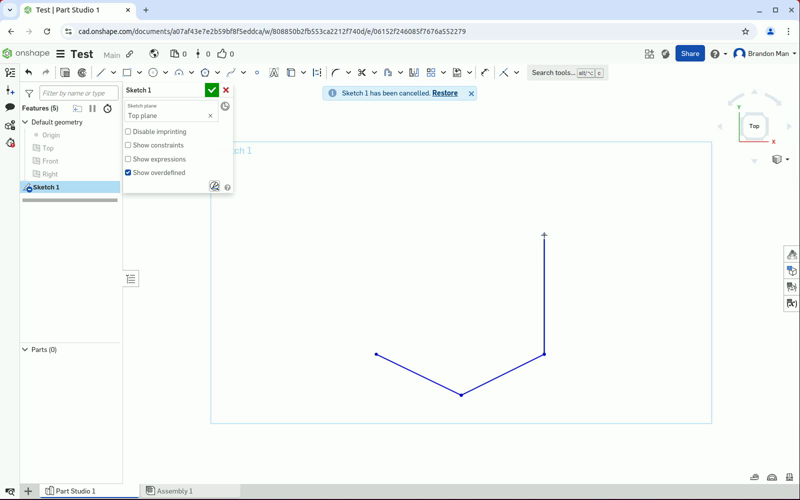
mouse_move(544, 234)
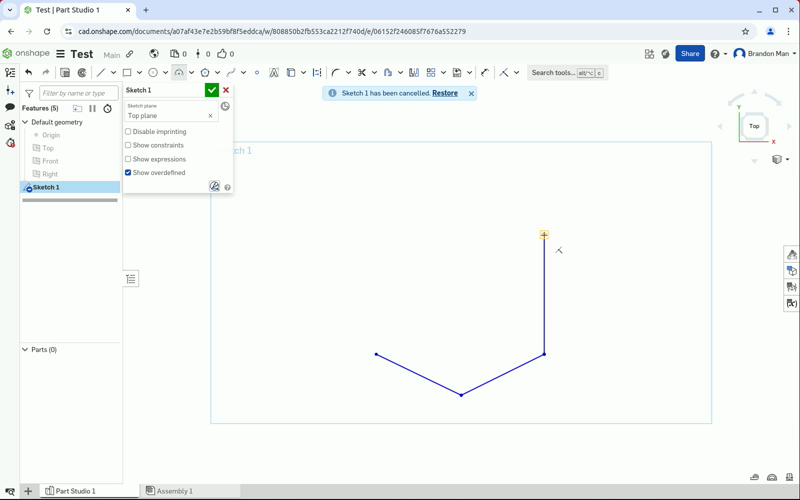
click(544, 234)
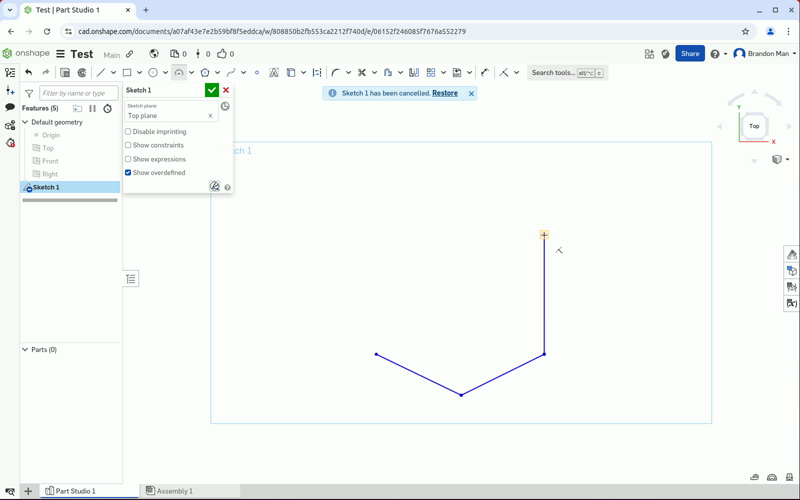
key_down(shift)
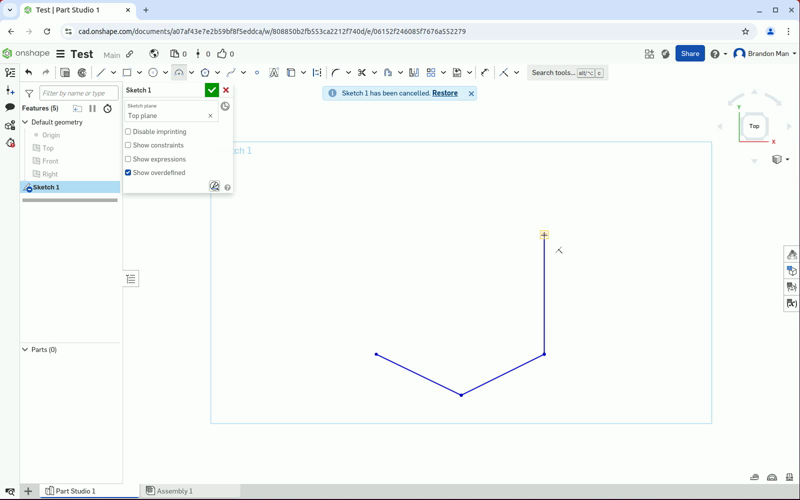
mouse_move(376, 234)
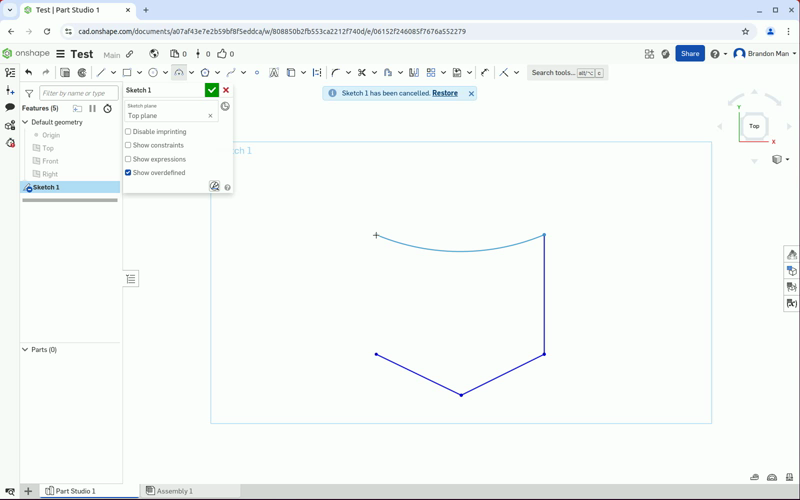
click(376, 234)
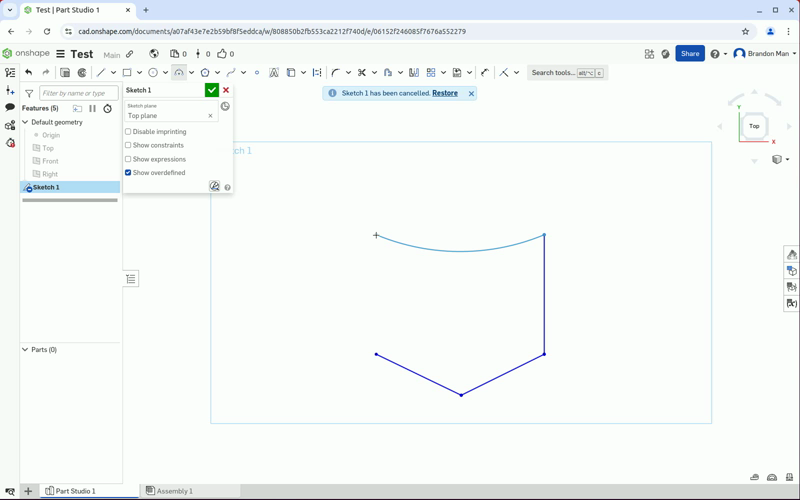
mouse_move(460, 171)
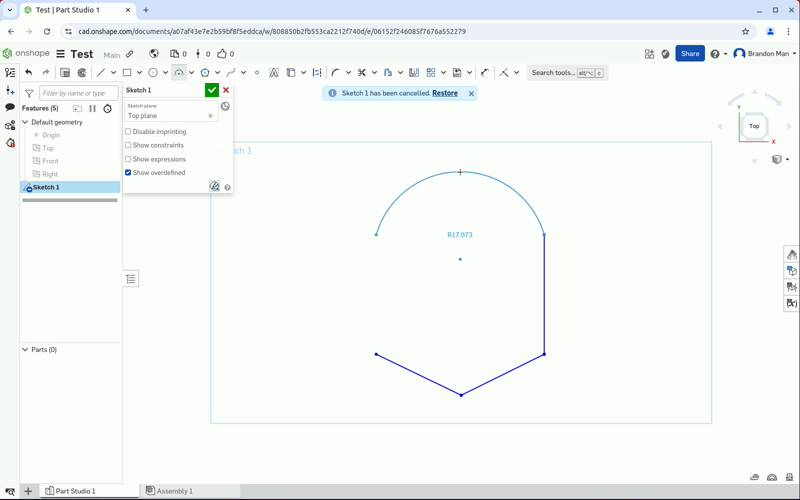
click(460, 171)
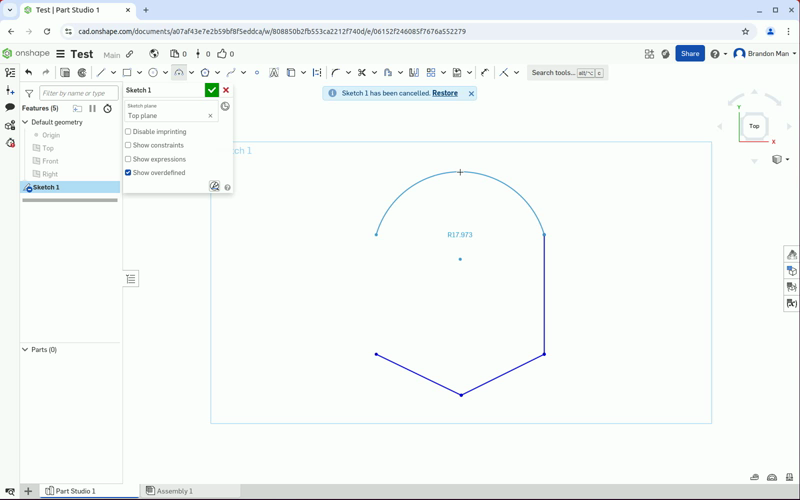
key_up(shift)
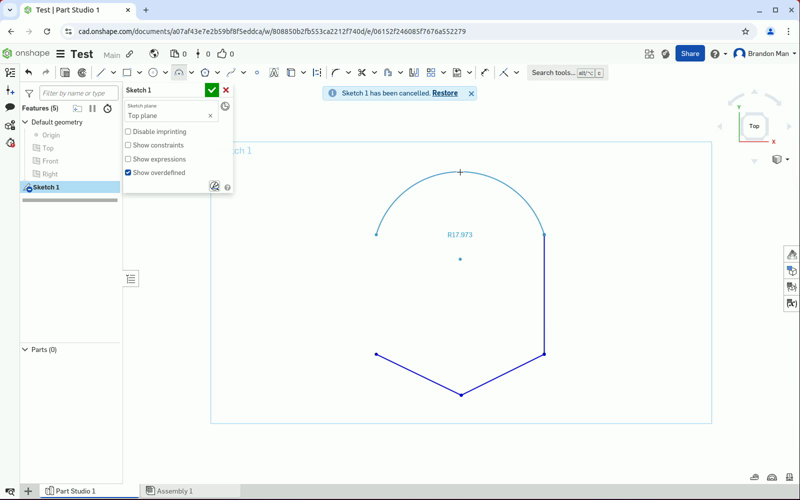
key(esc)
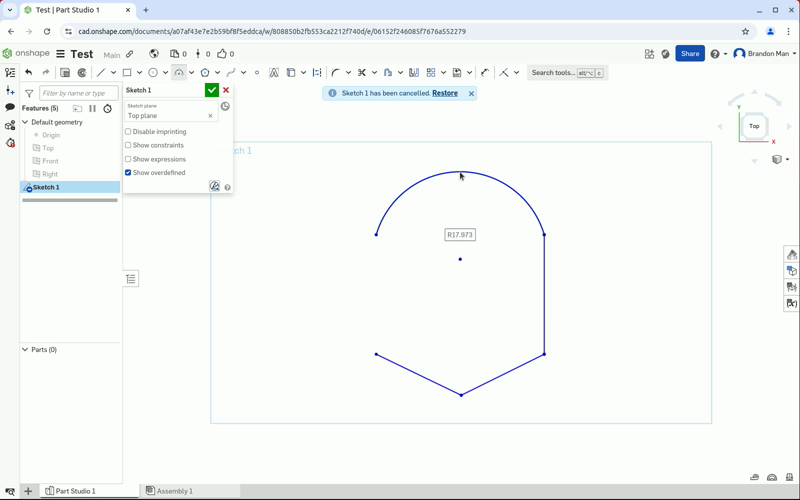
key(l)
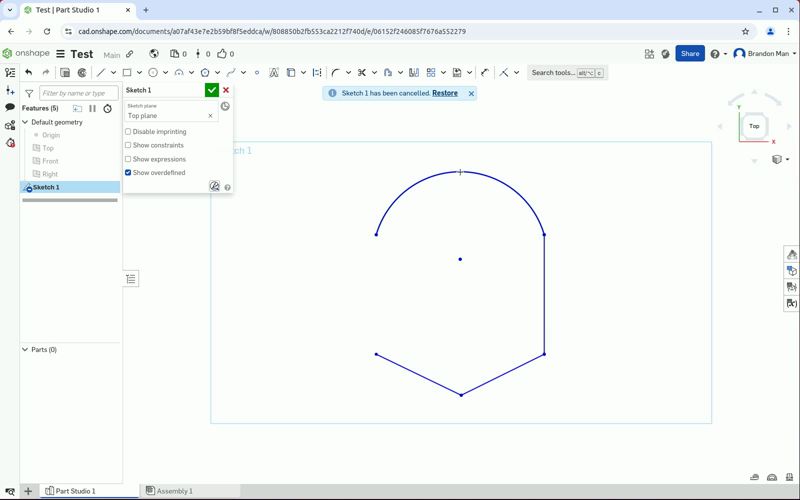
mouse_move(376, 234)
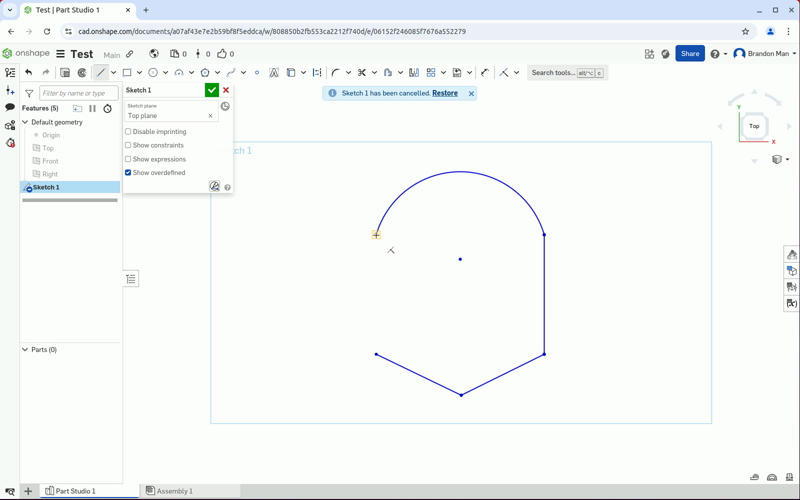
click(376, 234)
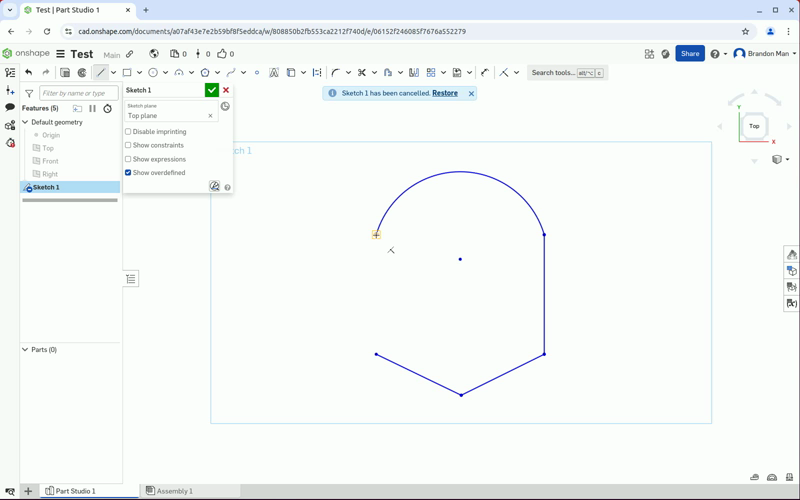
key_down(shift)
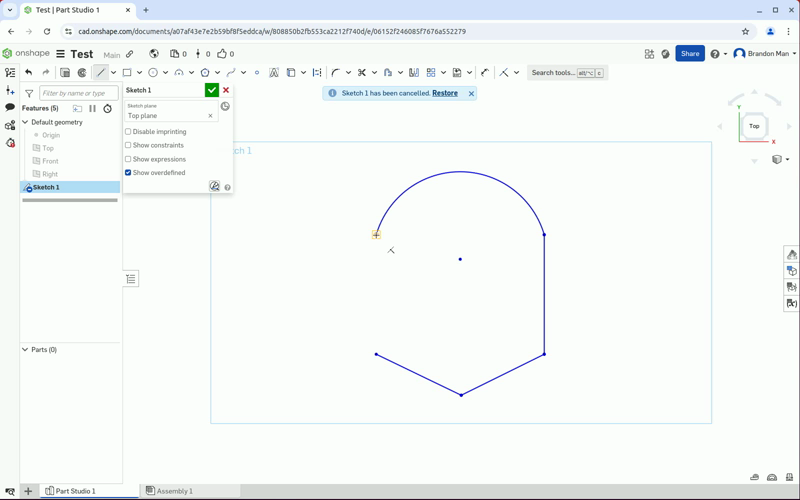
mouse_move(376, 354)
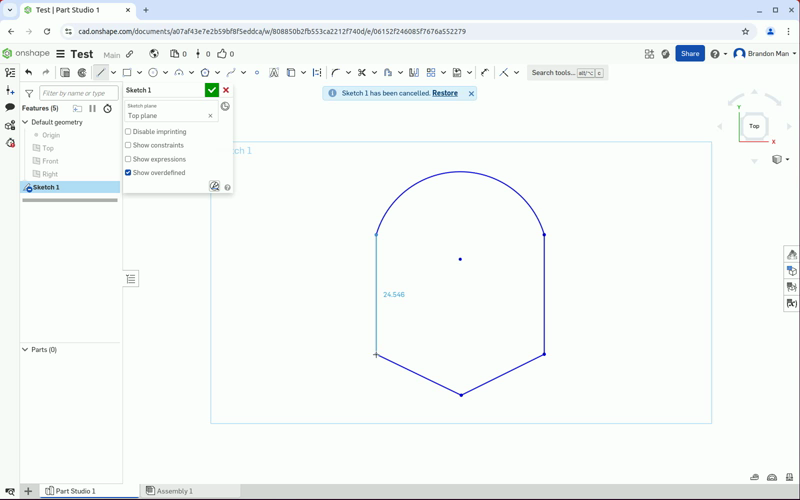
key_up(shift)
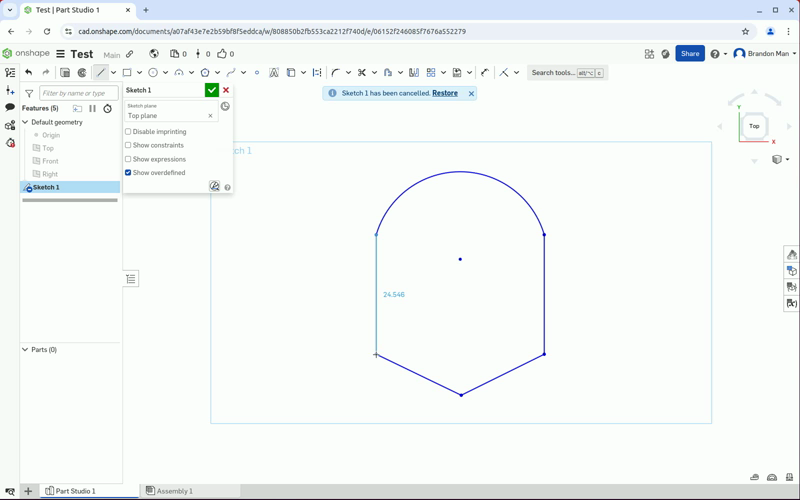
click(376, 354)
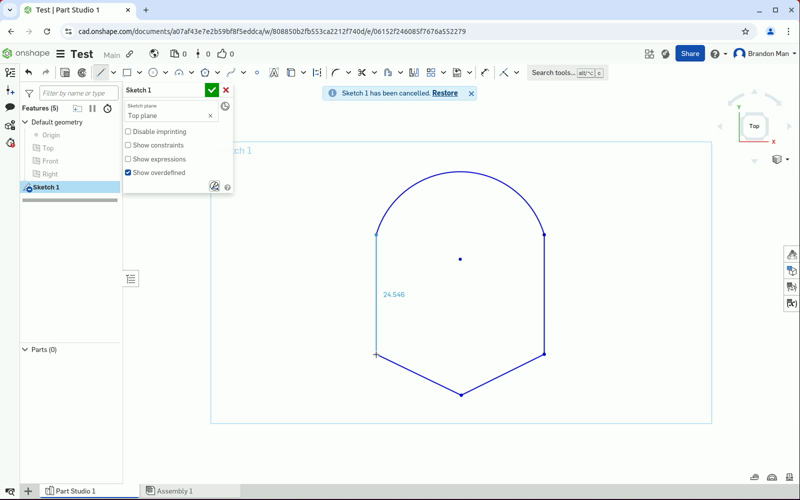
key(esc)
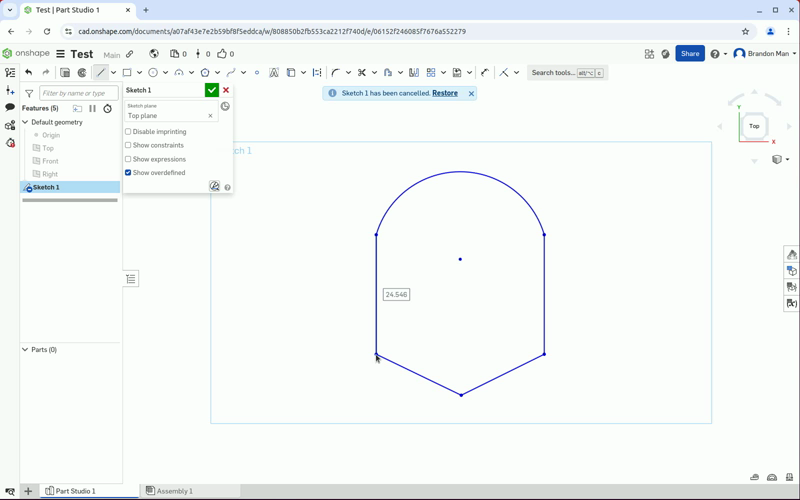
mouse_move(462, 339)
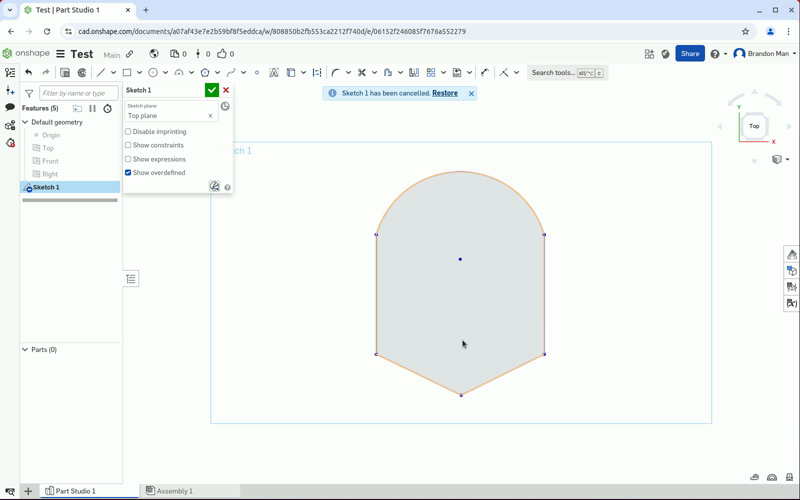
click(462, 339)
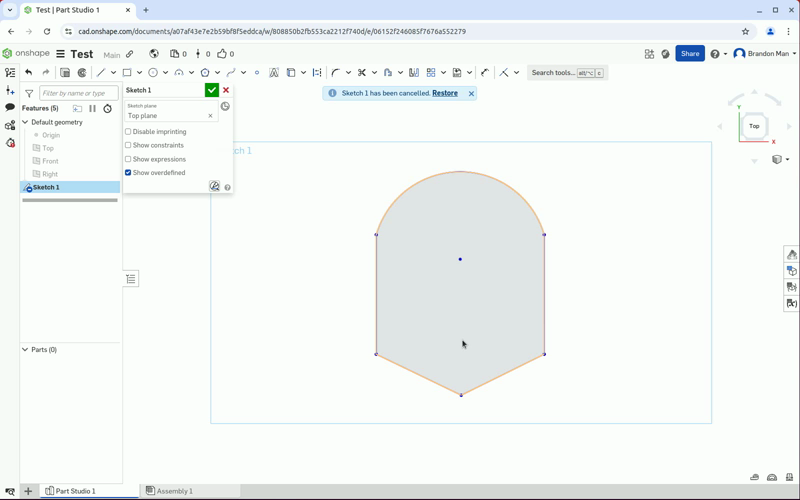
mouse_move(73, 352)
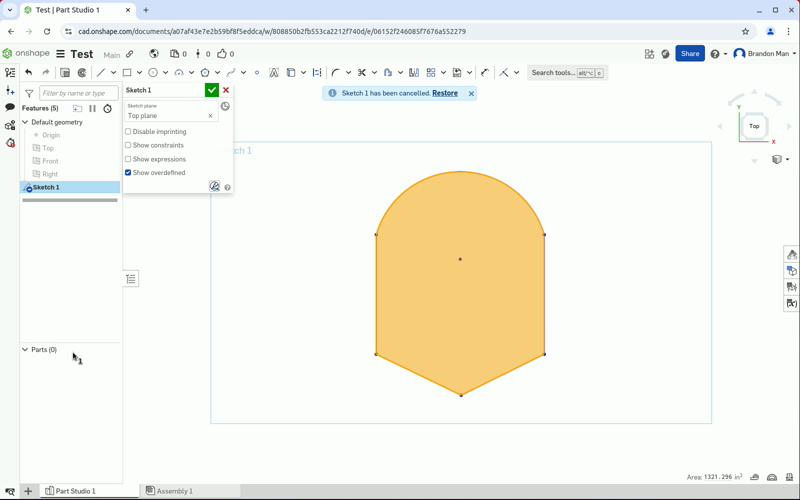
key(shift+y)
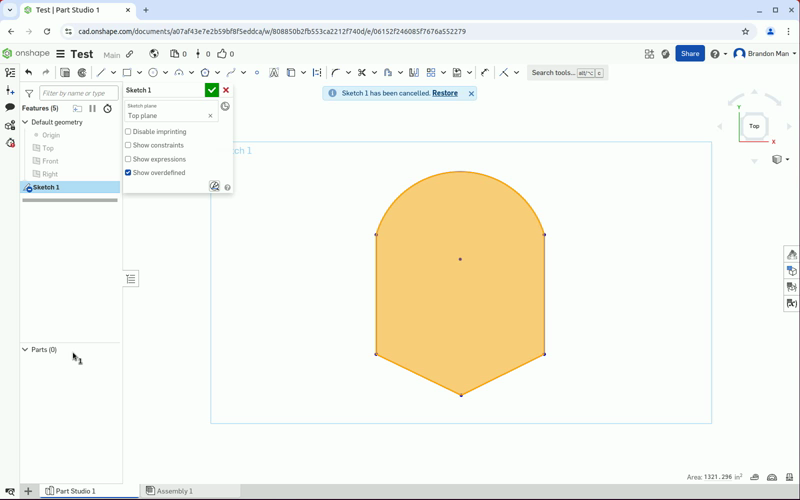
key(shift+e)
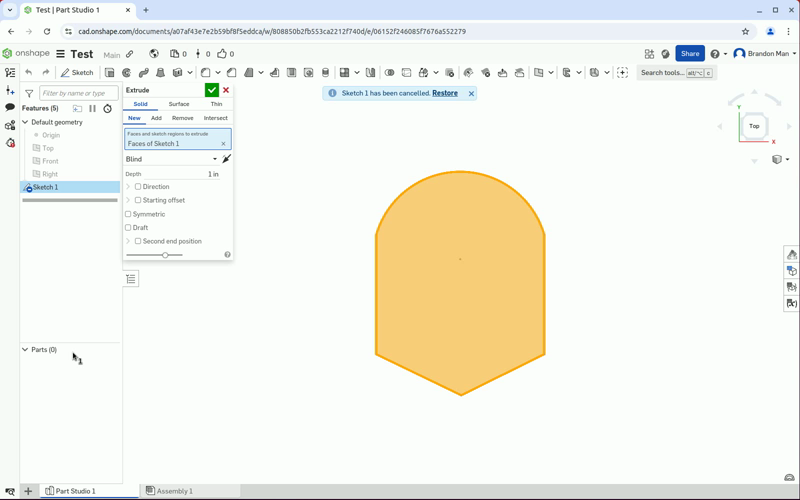
mouse_move(143, 106)
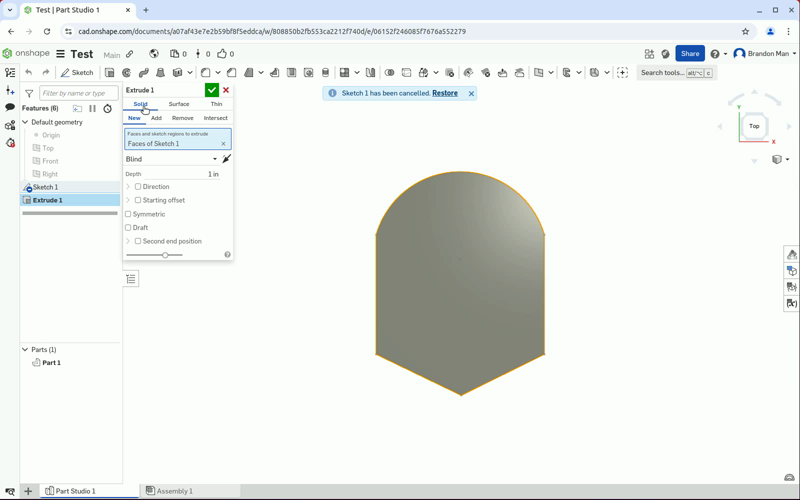
click(143, 106)
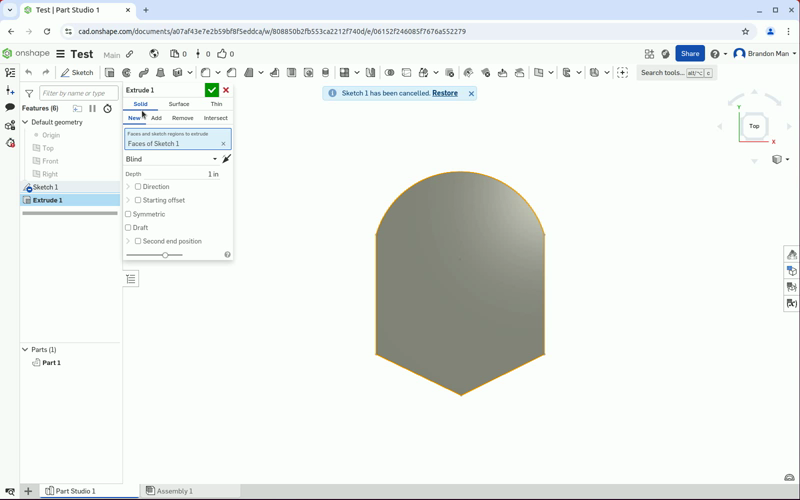
mouse_move(137, 120)
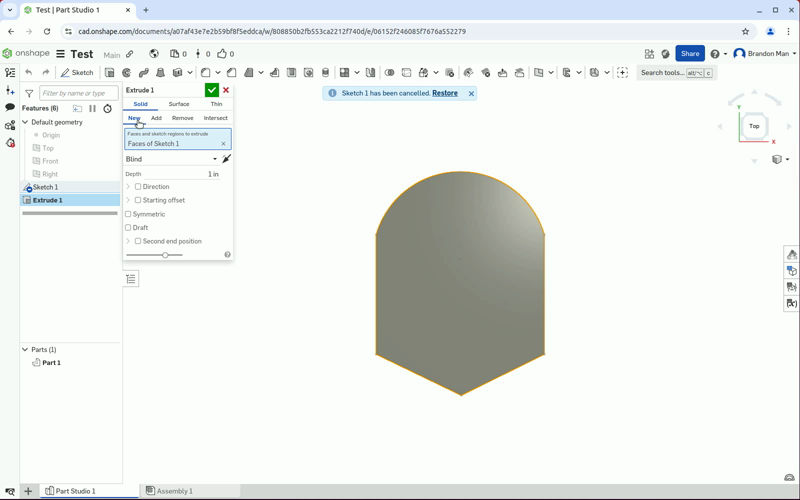
click(137, 120)
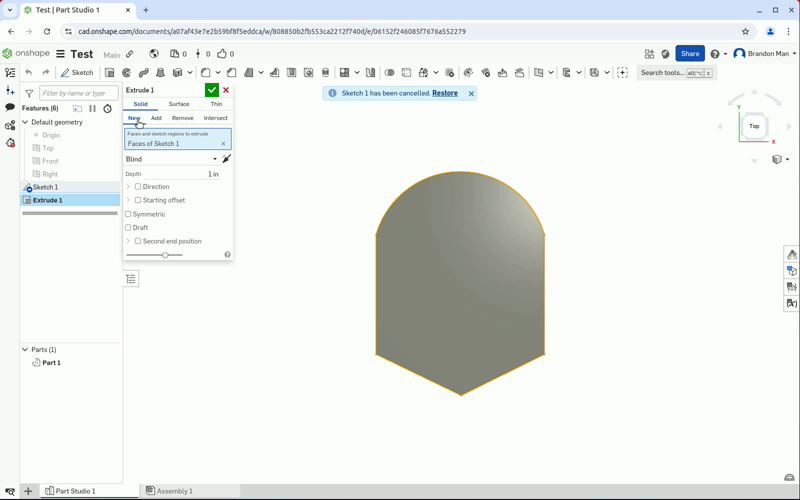
key(tab, 4)
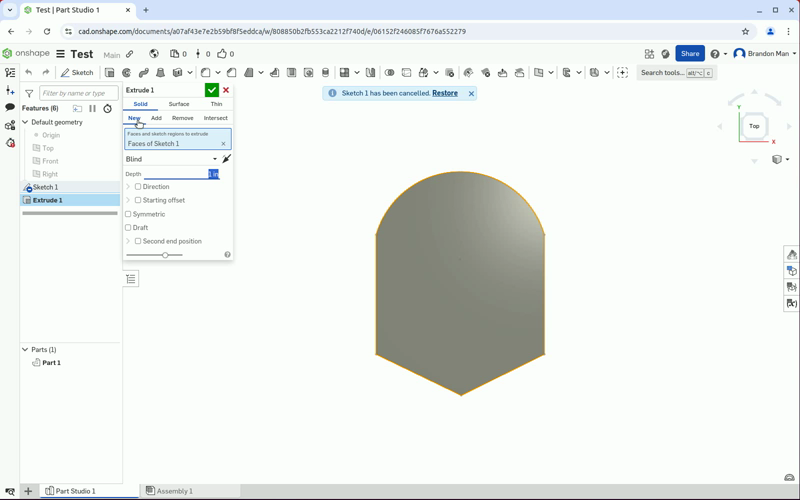
text(18.535)
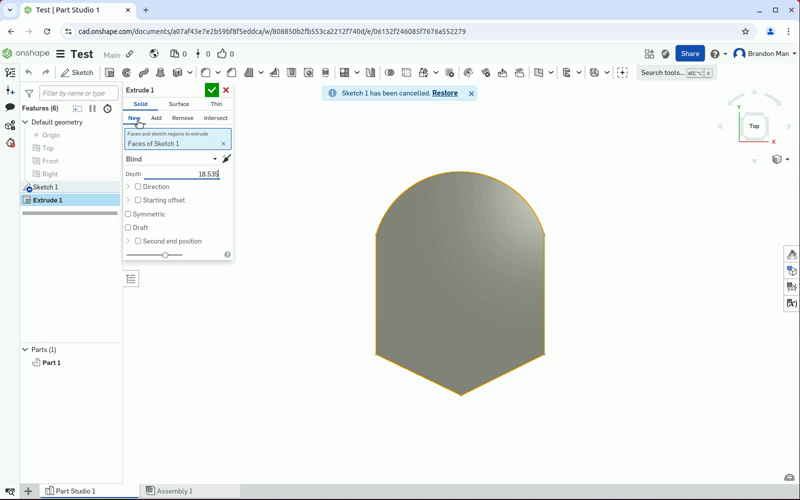
key(enter)
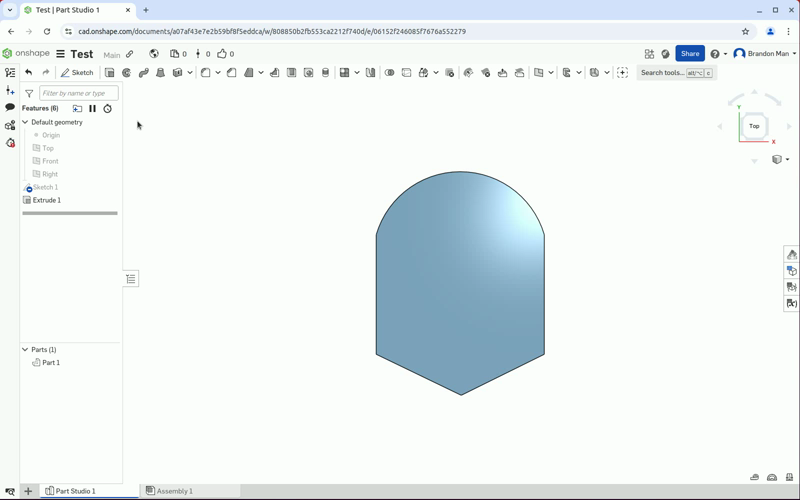
key(shift+h)
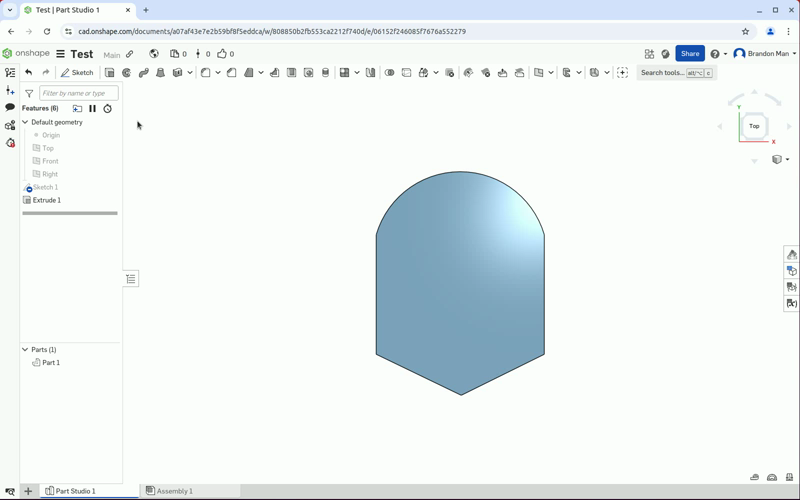
key(shift+h)
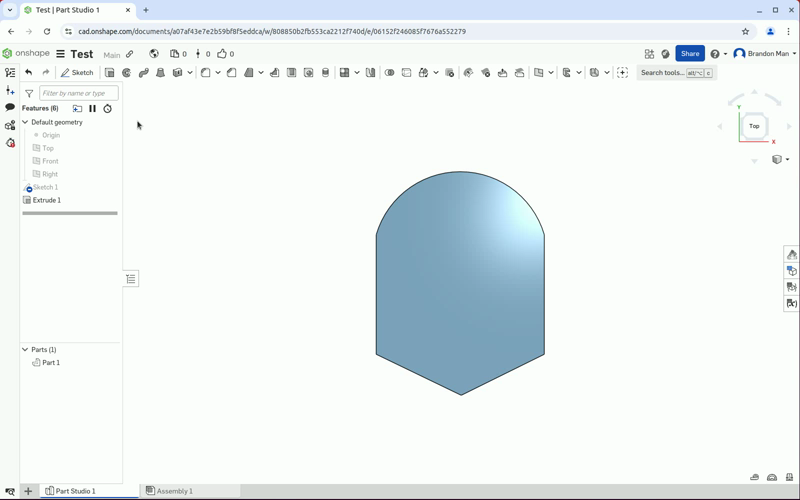
mouse_move(73, 189)
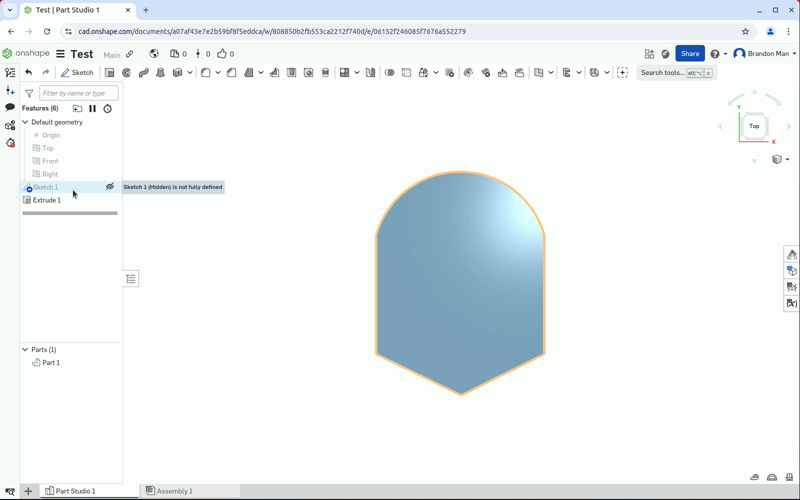
click(73, 189)
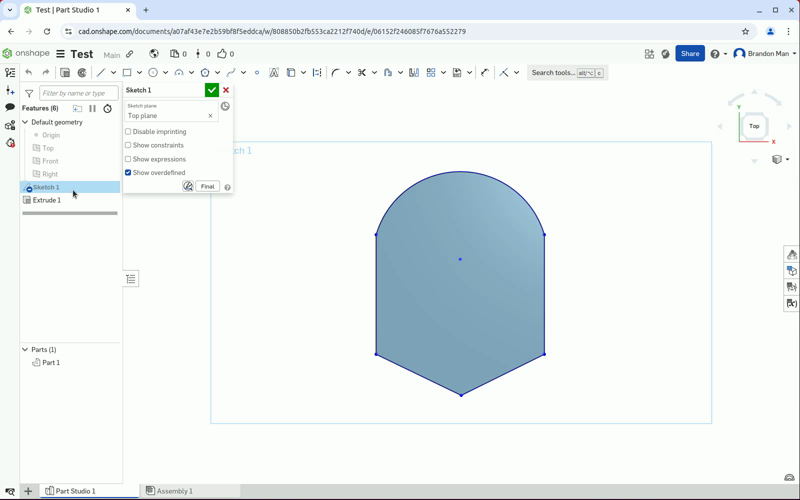
mouse_move(229, 92)
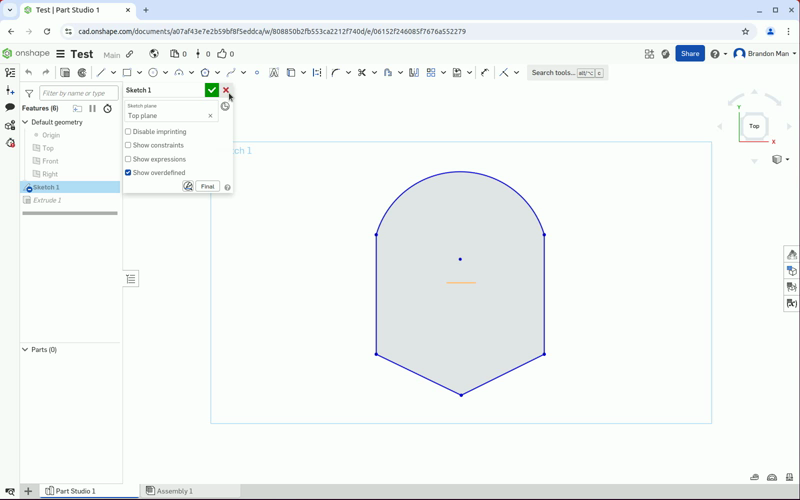
click(229, 92)
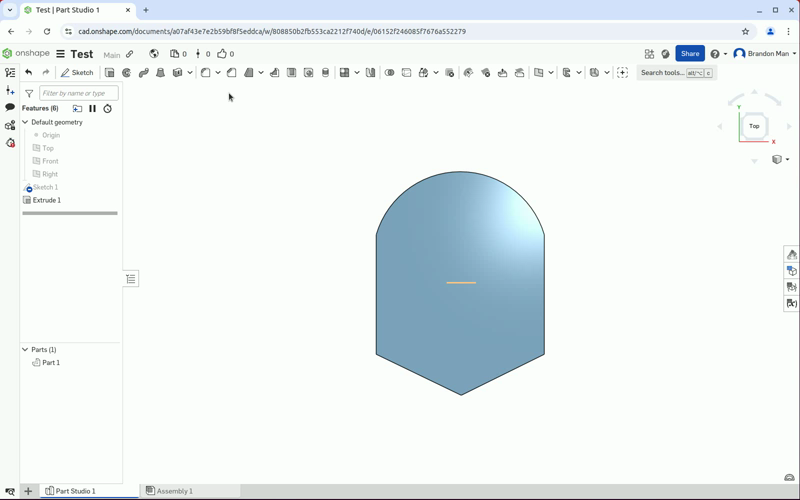
mouse_move(73, 352)
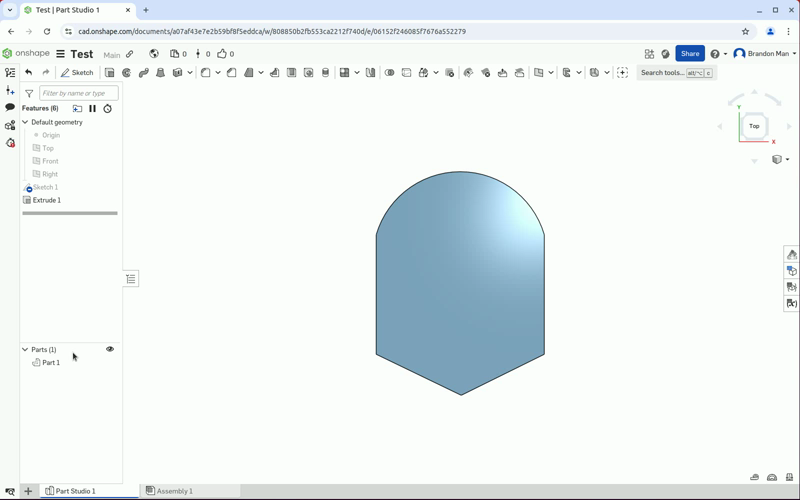
key(y)
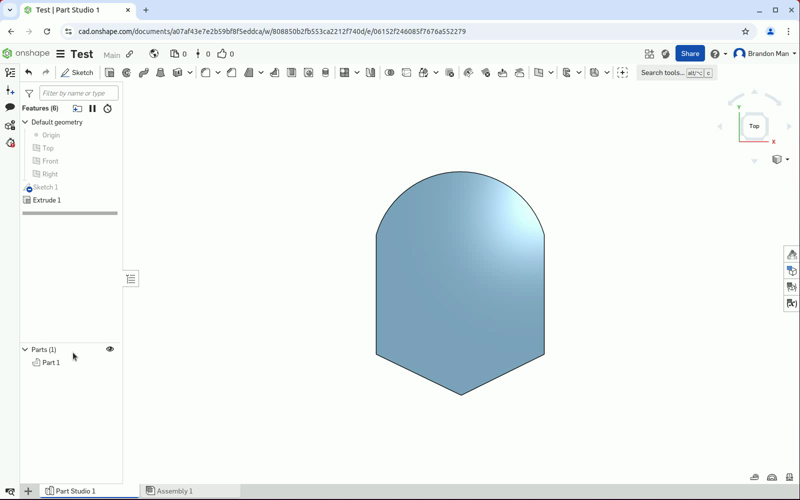
key(shift+p)
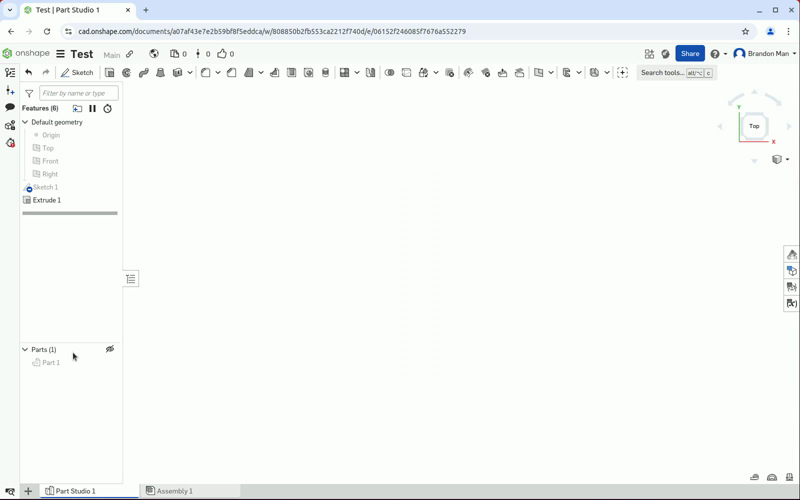
key(space)
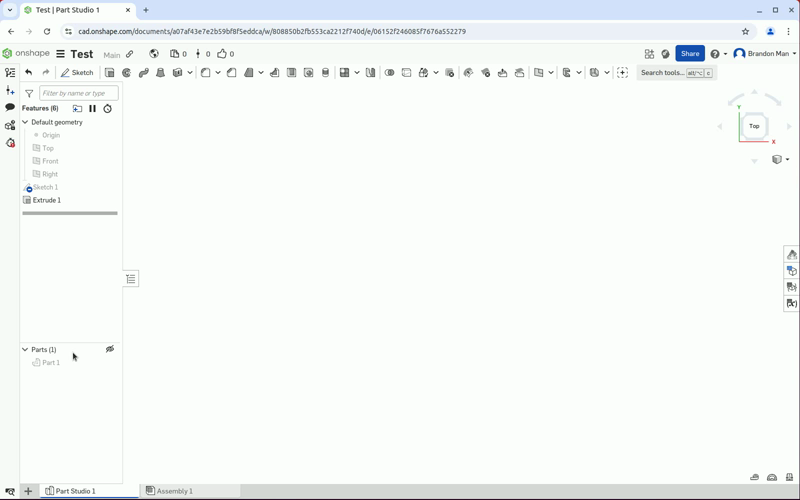
key_down(shift)
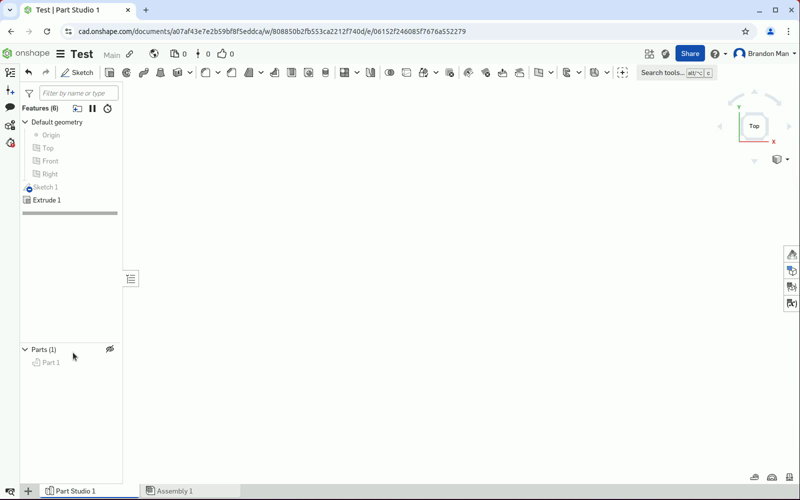
key(up)
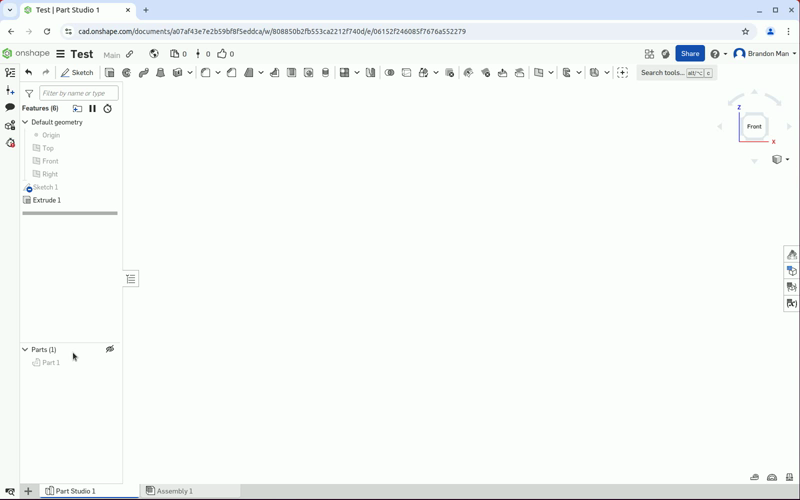
key_up(shift)
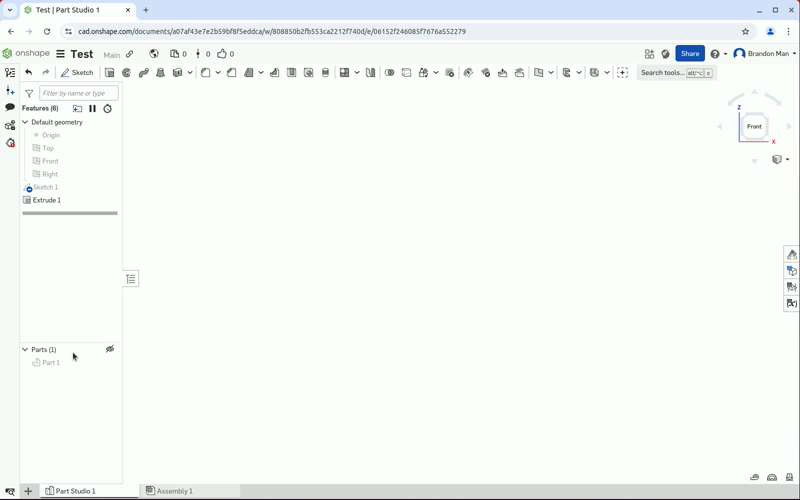
key(space)
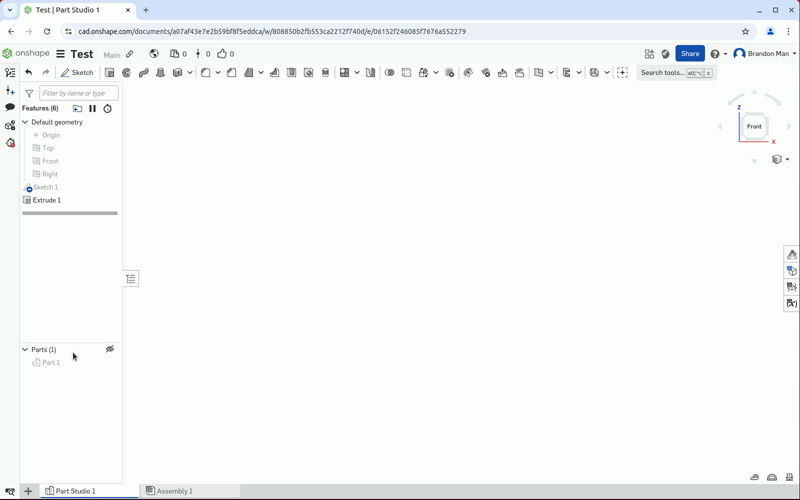
key_down(shift)
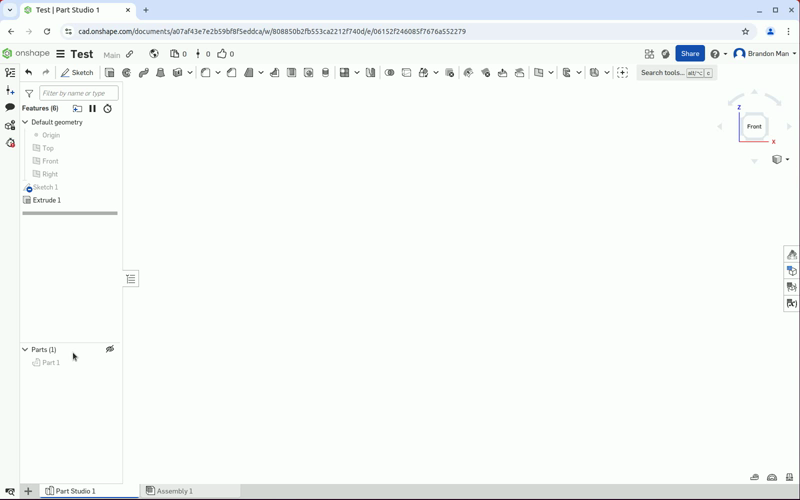
key(left)
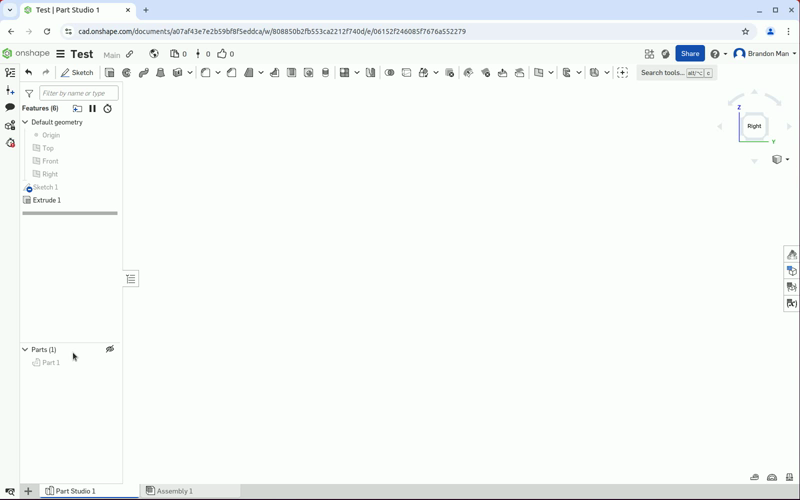
key_up(shift)
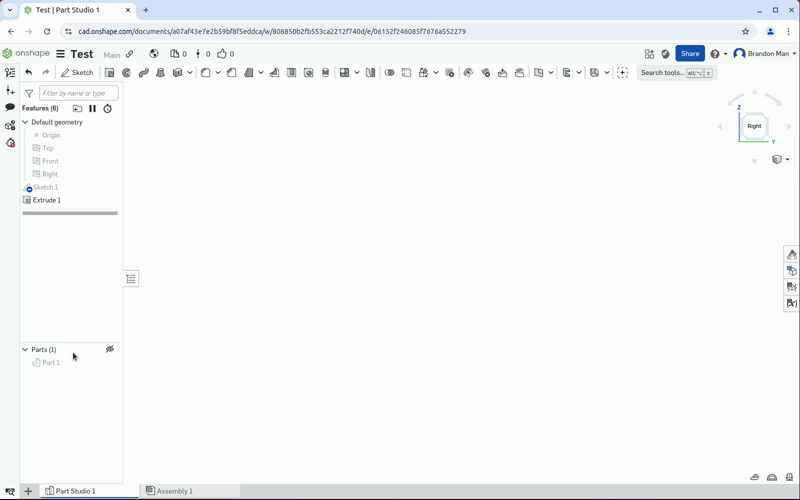
mouse_move(73, 352)
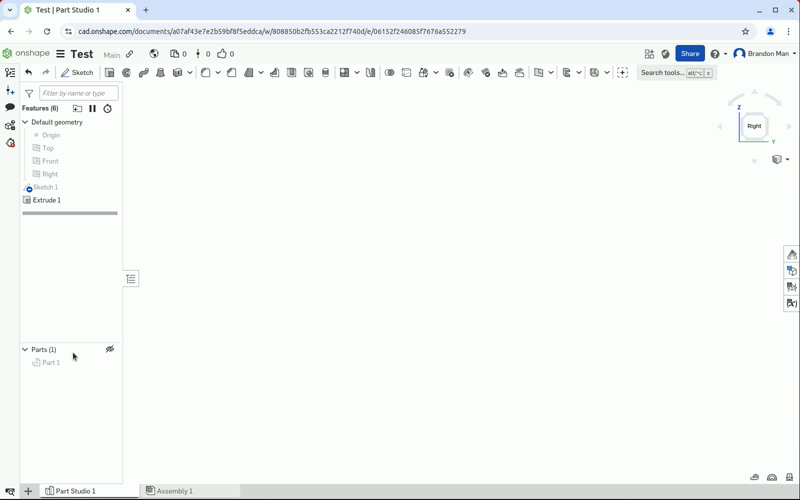
key(shift+y)
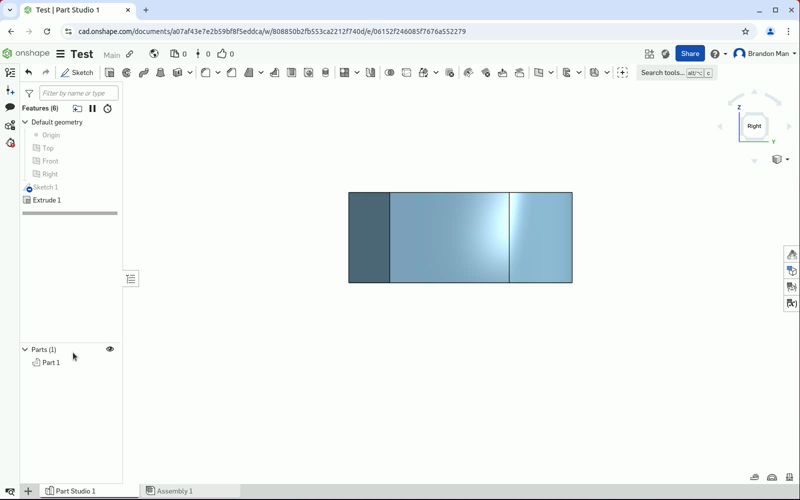
mouse_move(541, 75)
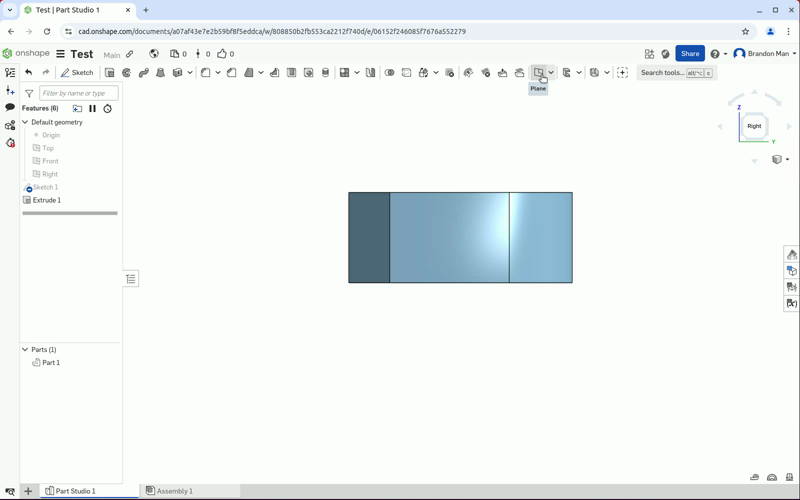
click(541, 75)
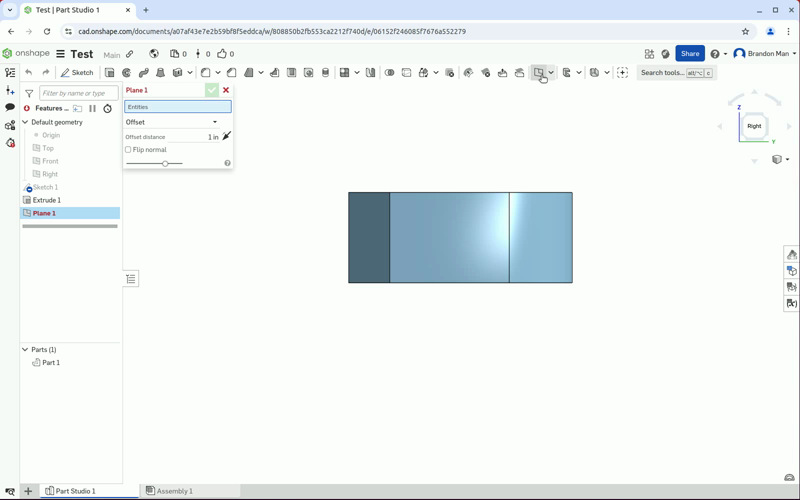
mouse_move(73, 176)
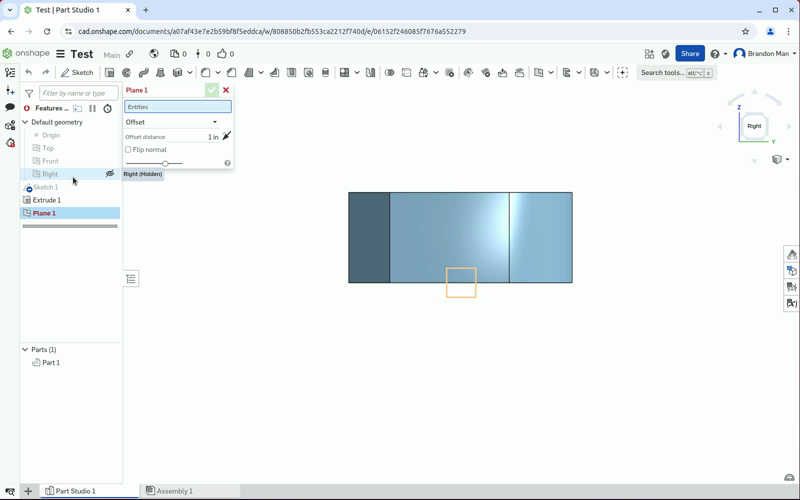
click(73, 176)
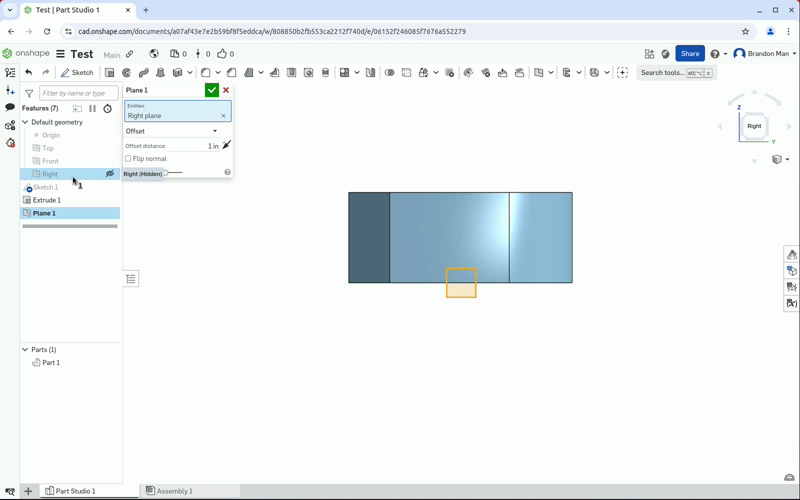
key(tab, 2)
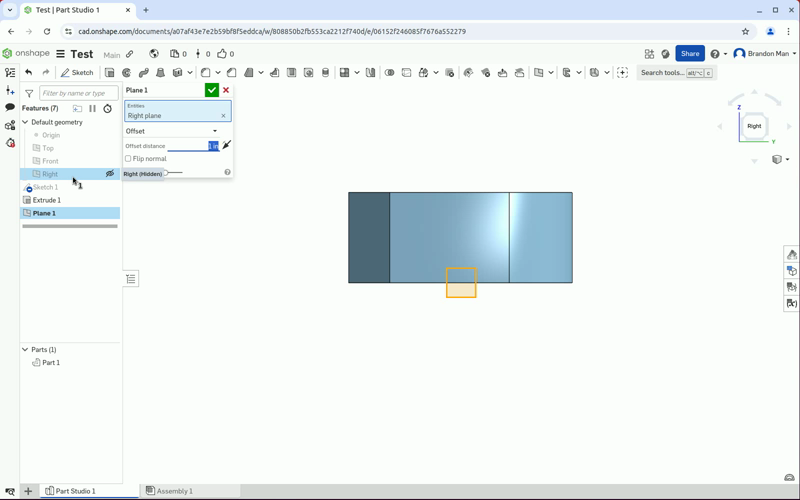
text(17.316)
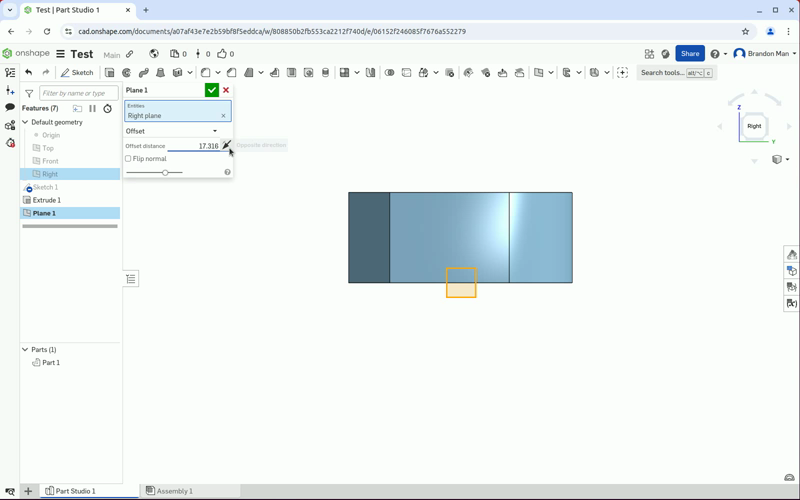
mouse_move(229, 147)
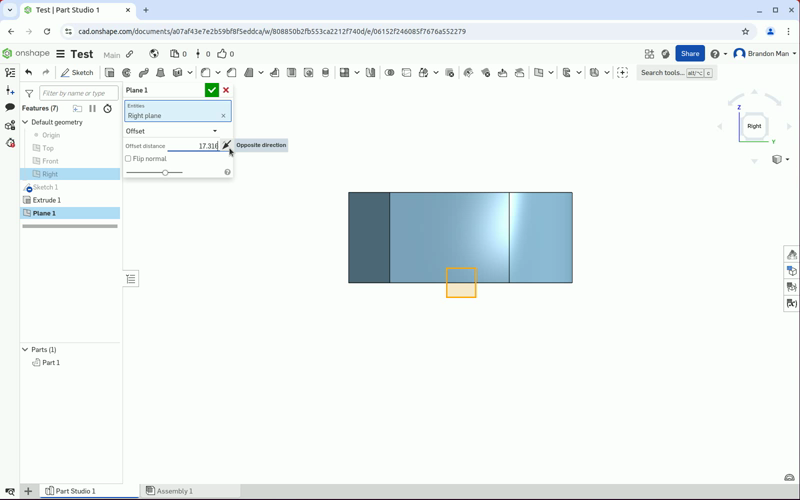
click(229, 147)
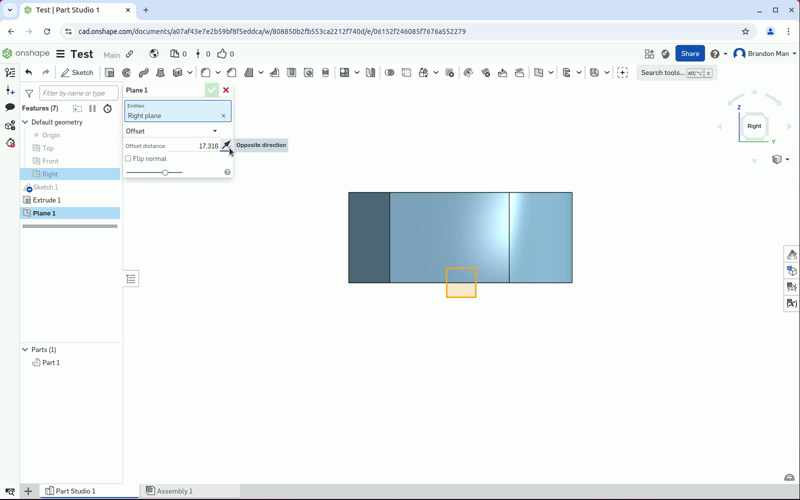
key(enter, 2)
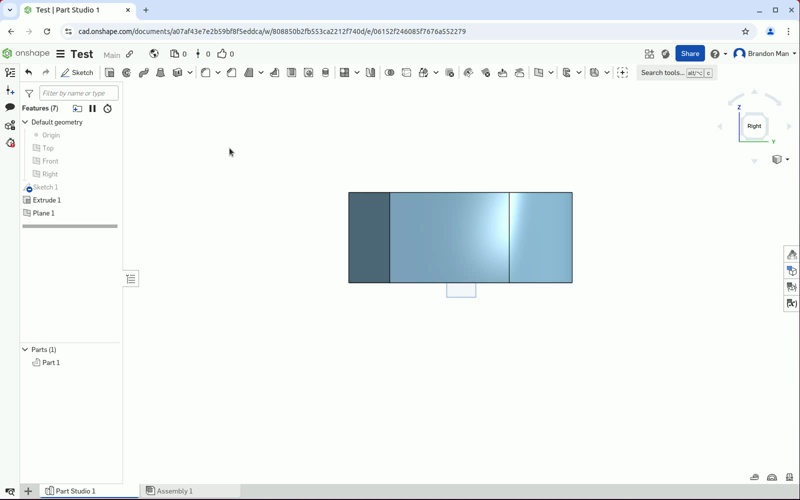
key(shift+s)
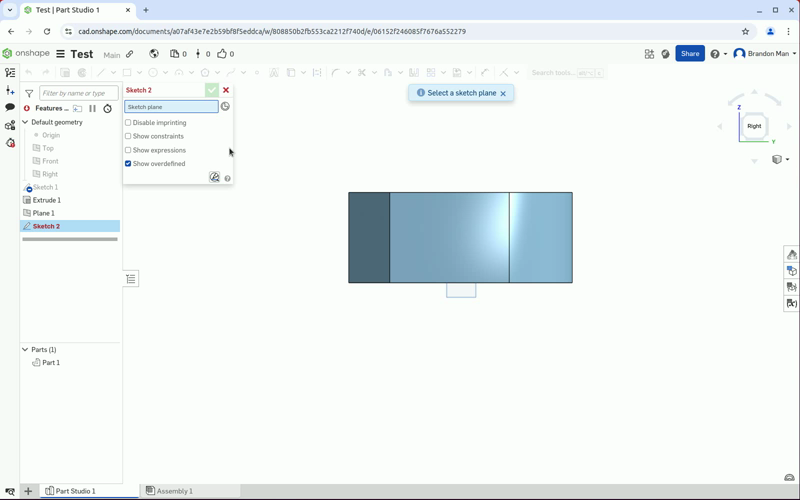
mouse_move(73, 215)
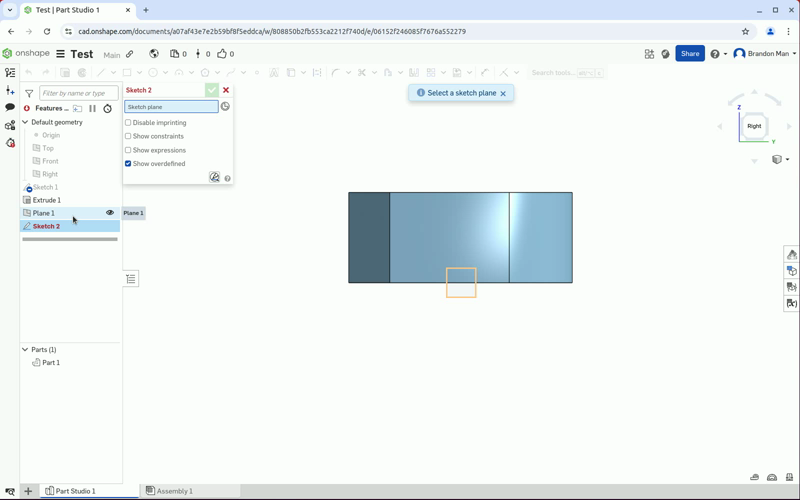
click(73, 215)
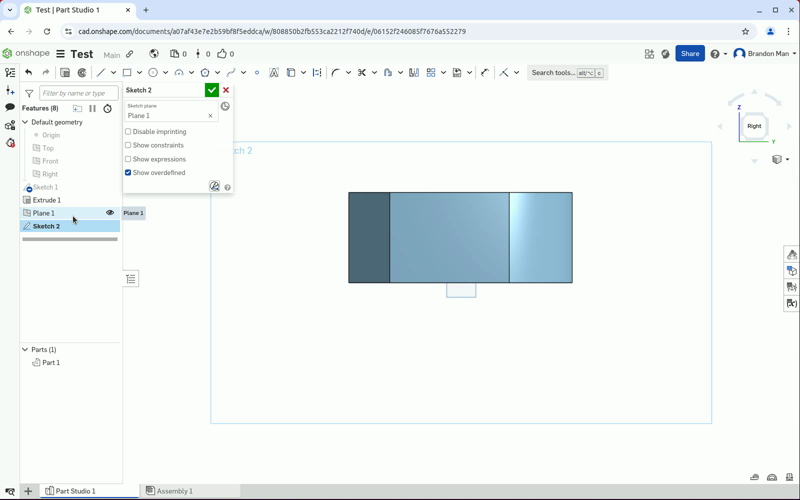
mouse_move(73, 352)
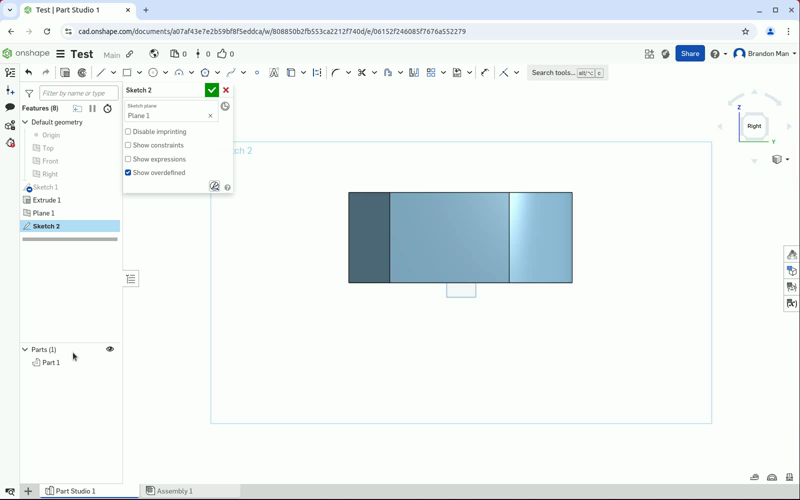
key(y)
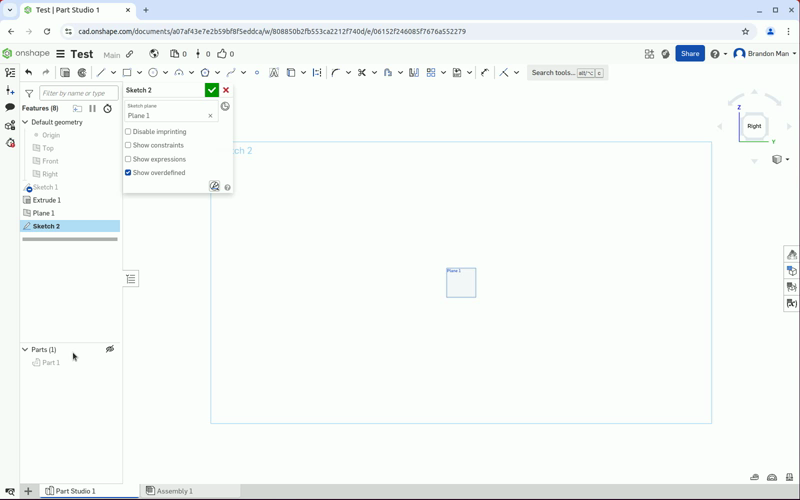
key(l)
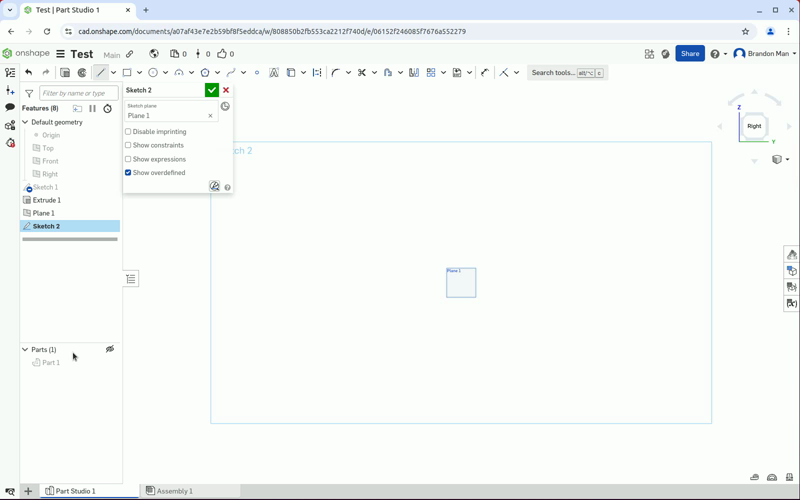
key_down(shift)
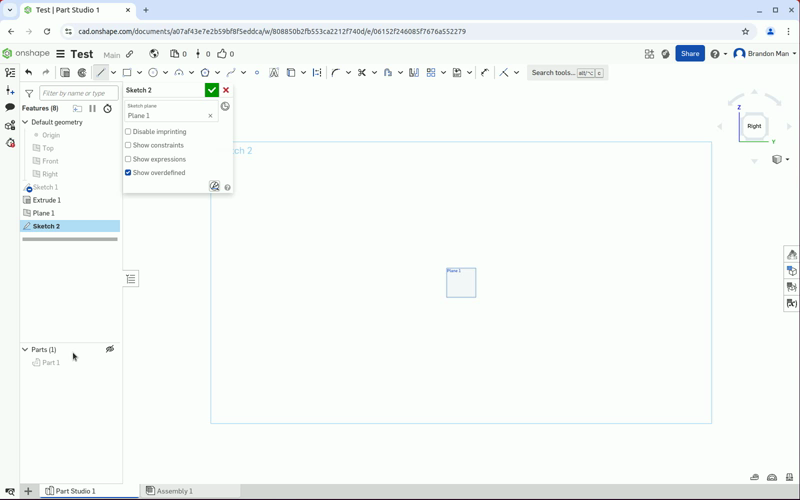
mouse_move(510, 266)
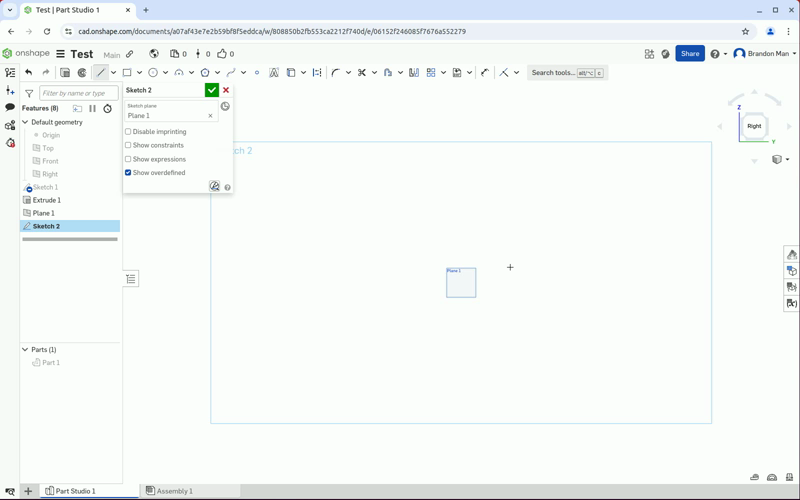
click(510, 266)
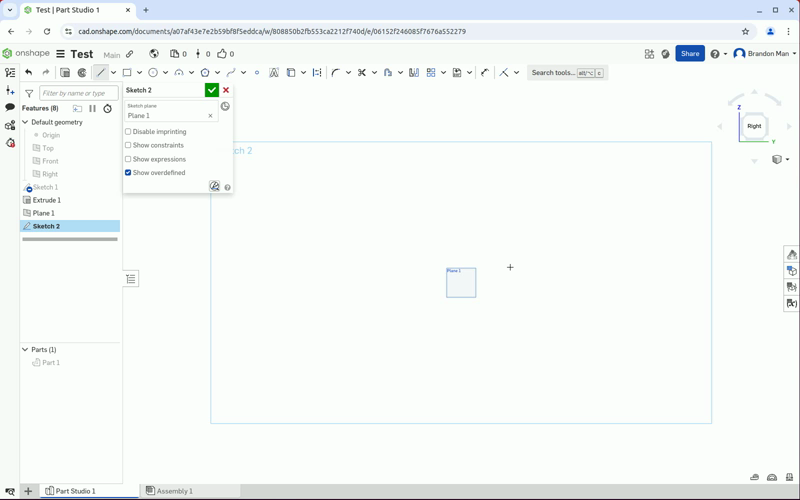
key_up(shift)
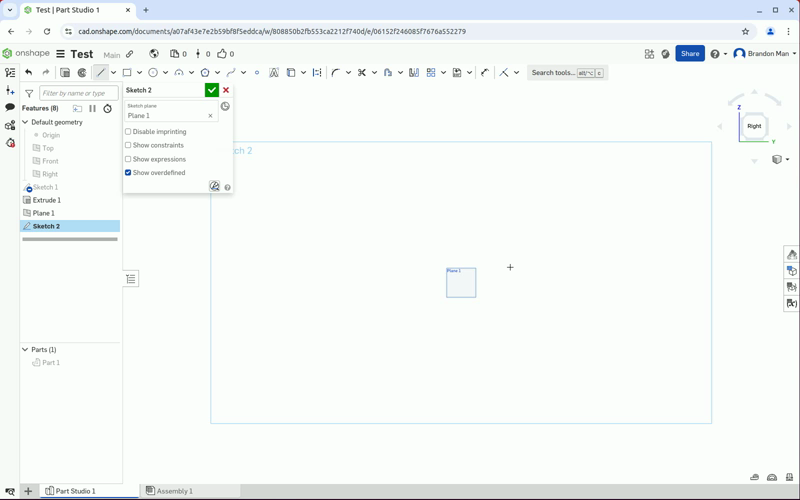
key_down(shift)
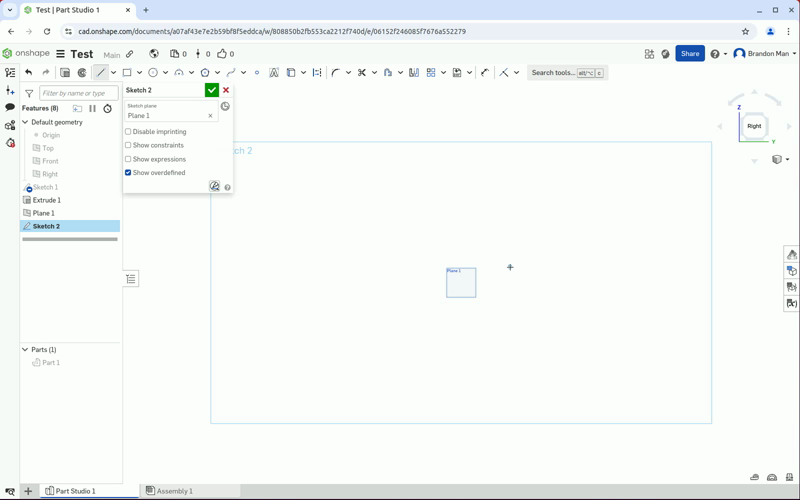
mouse_move(589, 266)
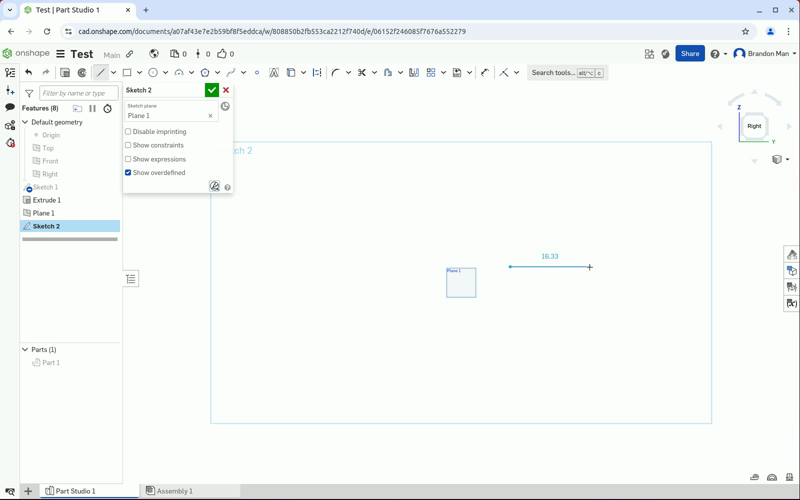
click(589, 266)
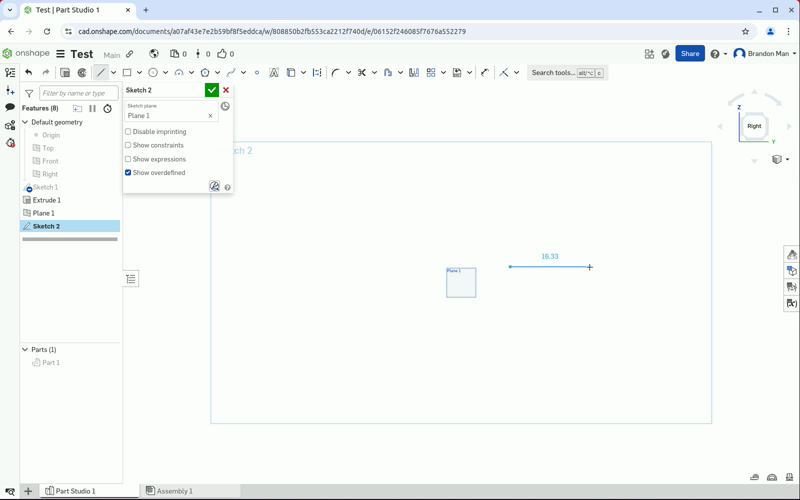
key_up(shift)
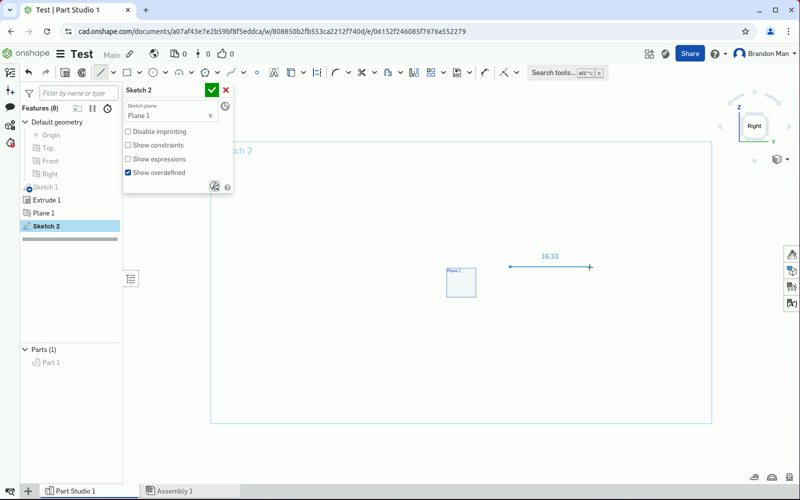
key_down(shift)
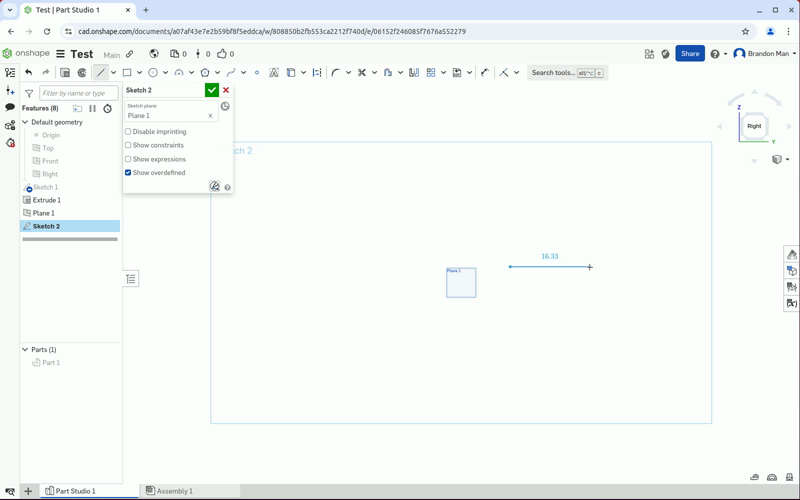
mouse_move(589, 266)
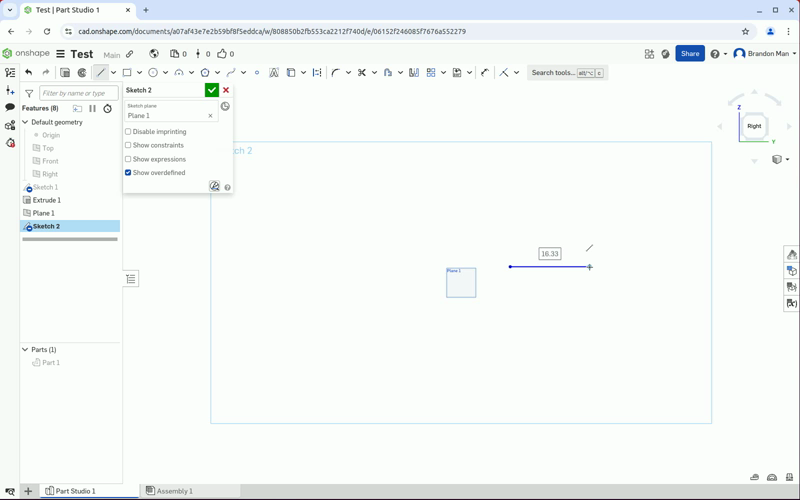
mouse_move(589, 210)
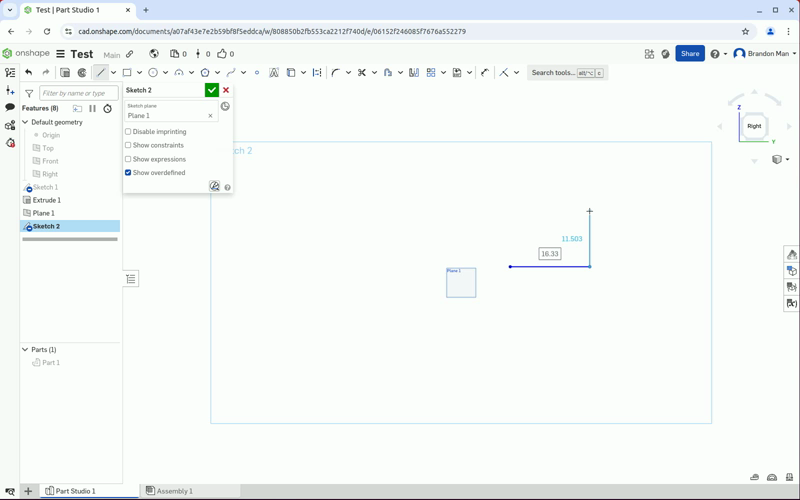
click(589, 210)
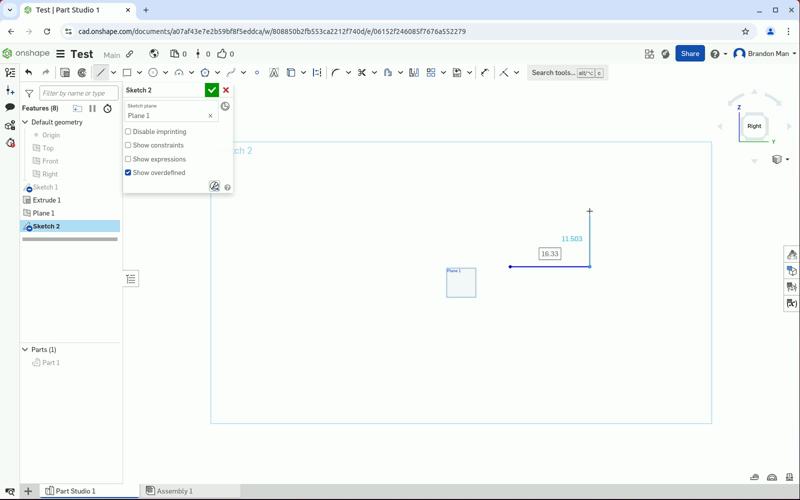
key_up(shift)
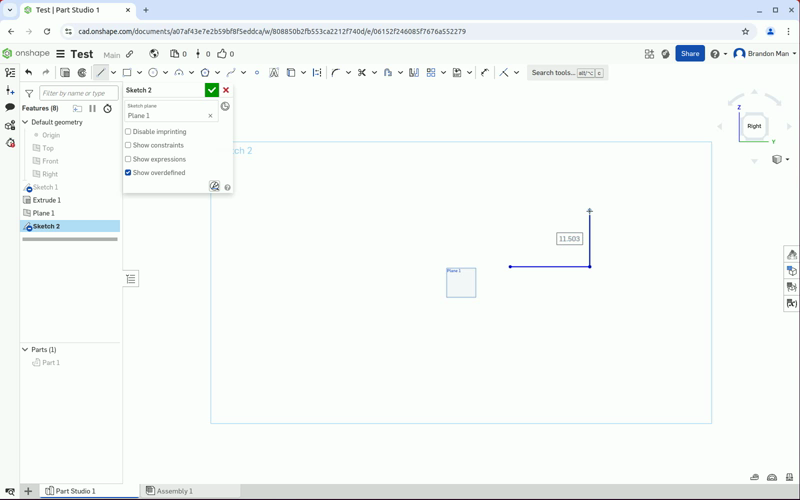
key_down(shift)
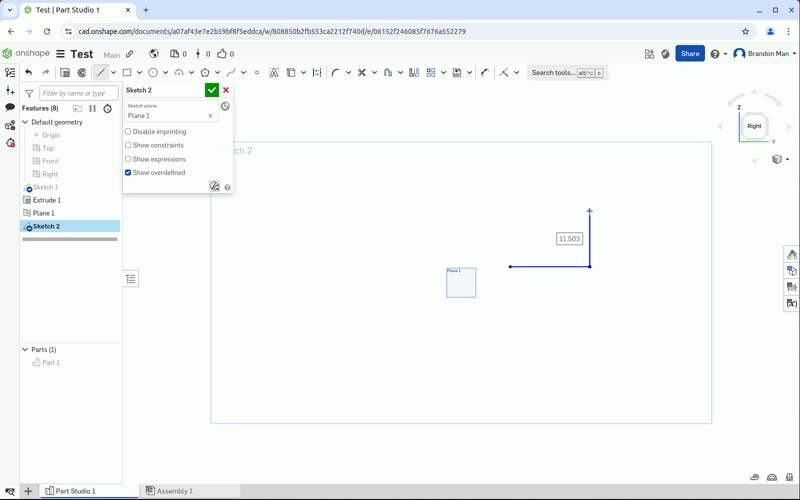
mouse_move(510, 210)
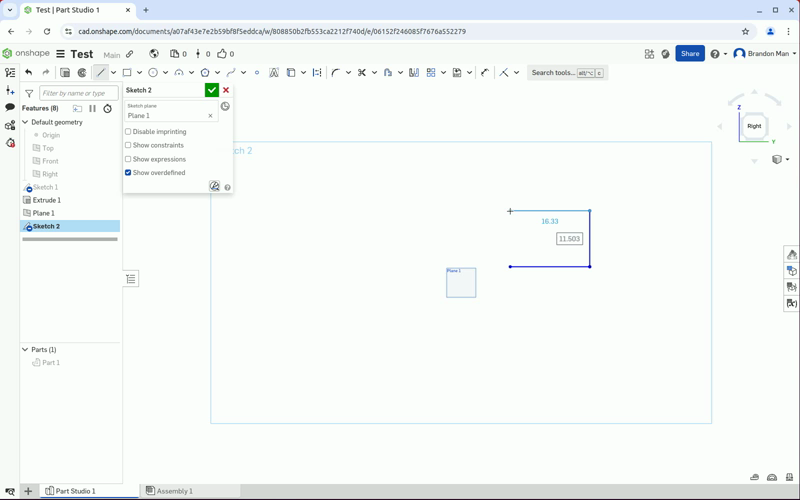
click(510, 210)
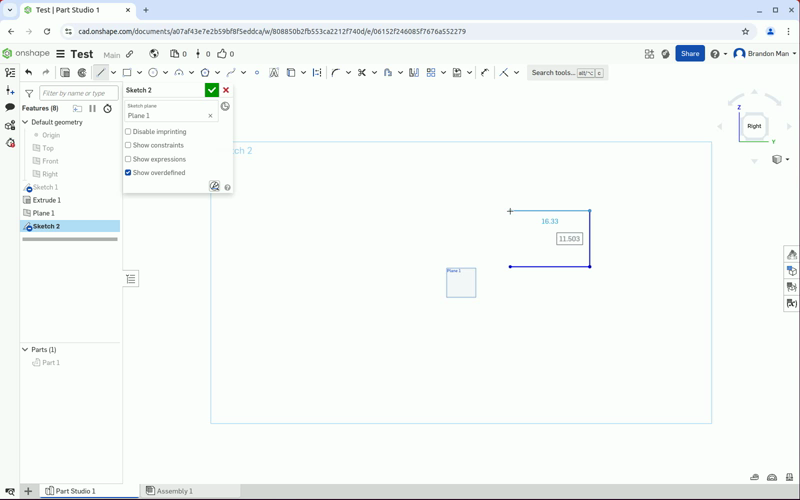
key_up(shift)
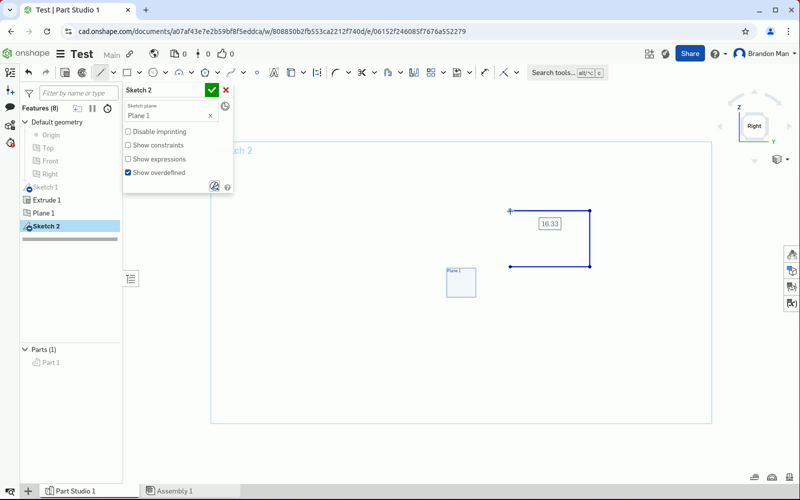
mouse_move(540, 210)
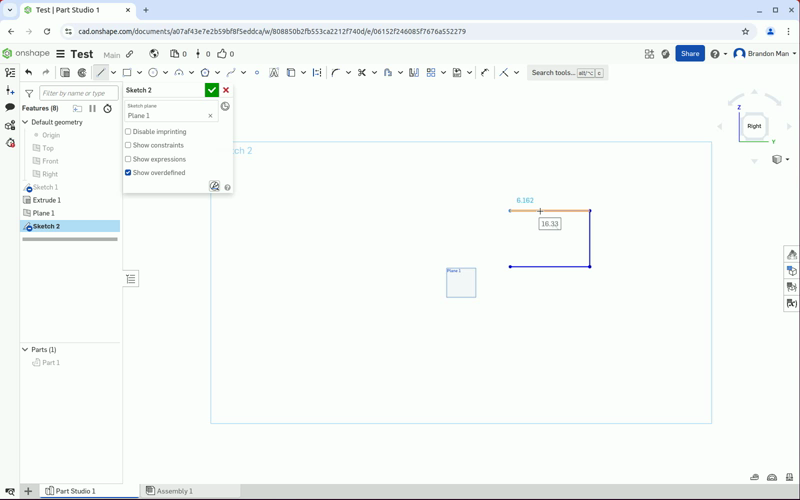
key_down(shift)
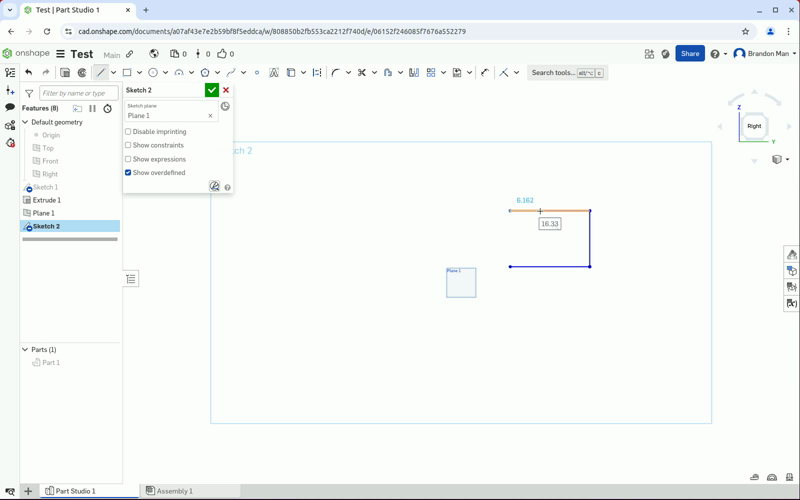
mouse_move(510, 266)
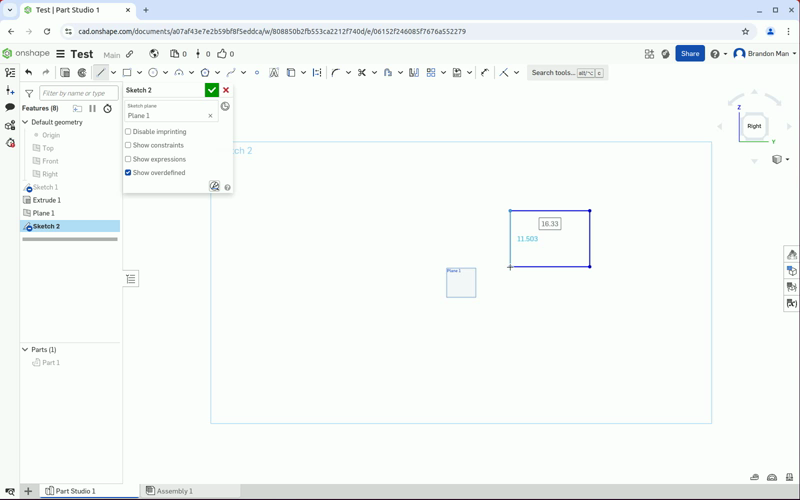
key_up(shift)
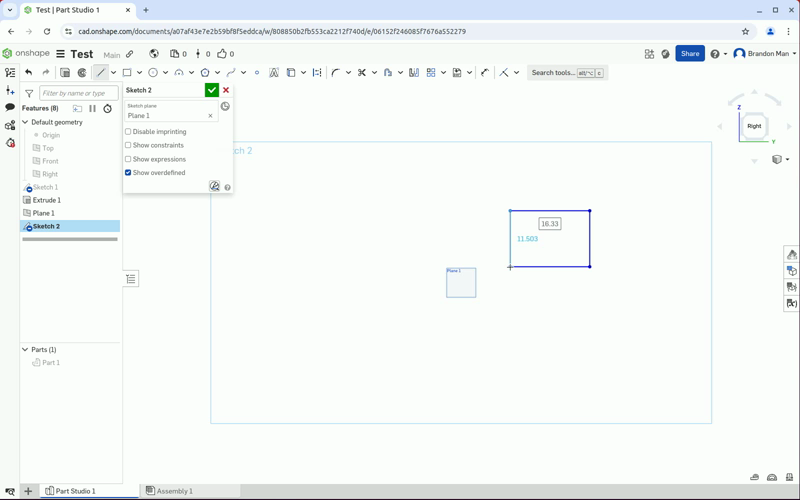
click(510, 266)
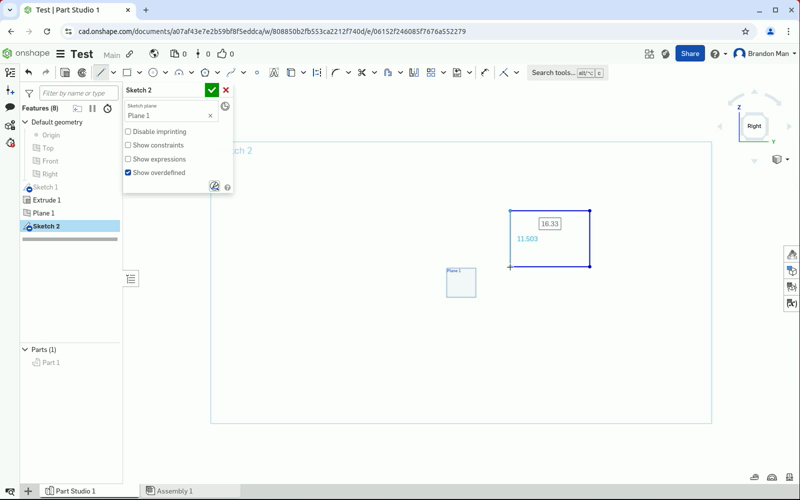
key(esc)
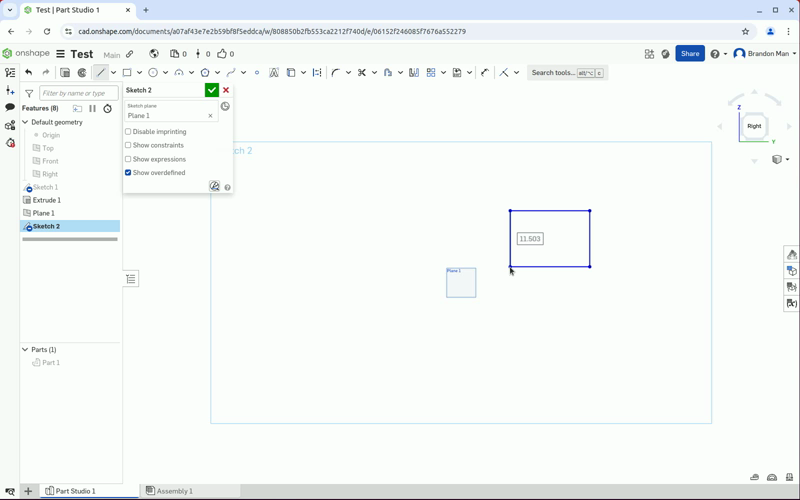
mouse_move(589, 231)
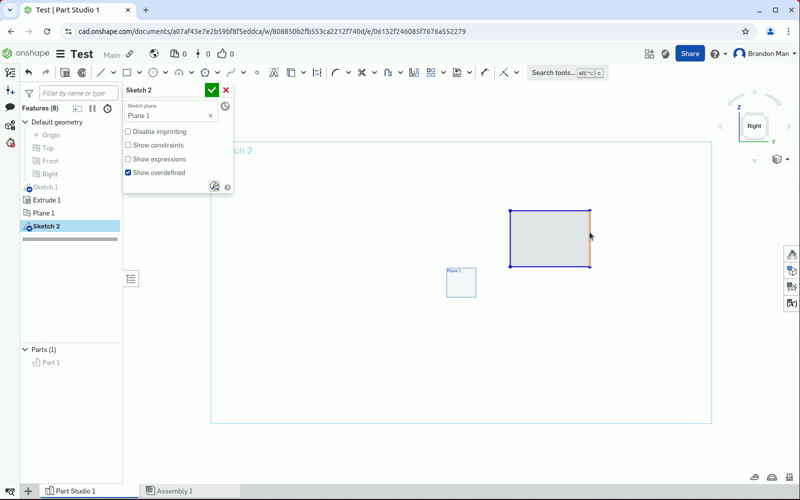
click(589, 231)
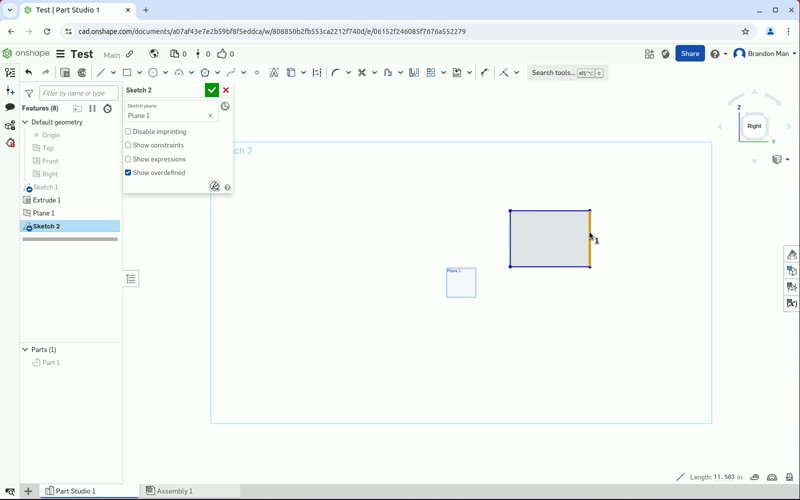
mouse_move(73, 352)
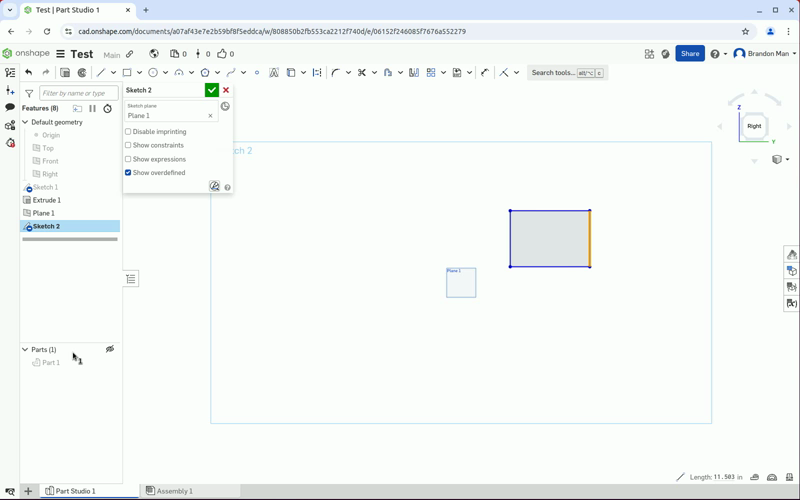
key(shift+y)
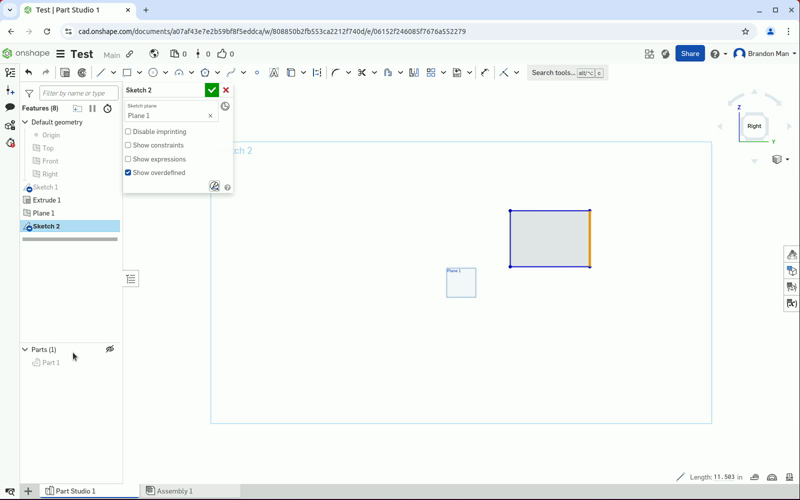
key(shift+e)
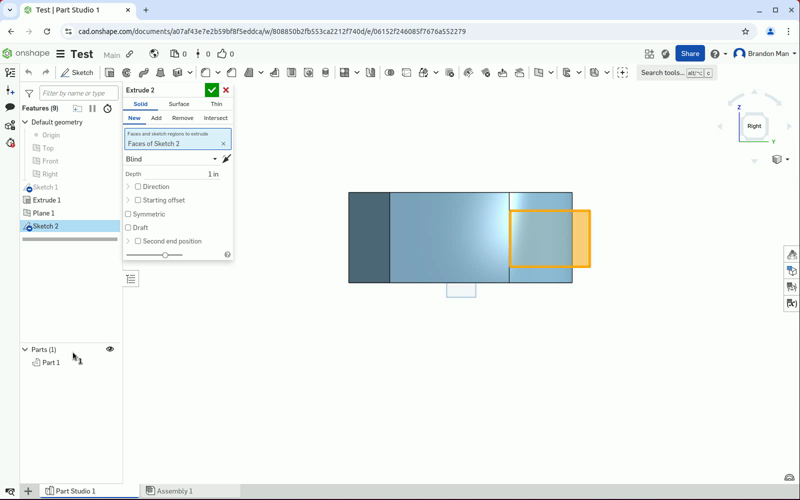
mouse_move(143, 106)
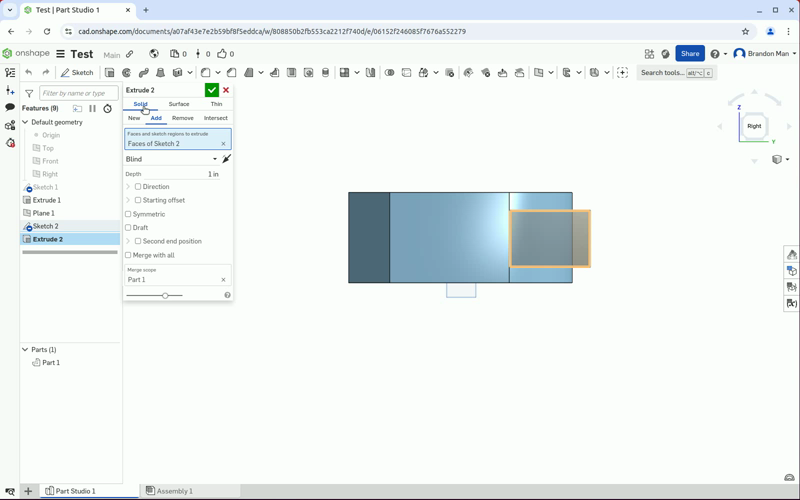
click(143, 106)
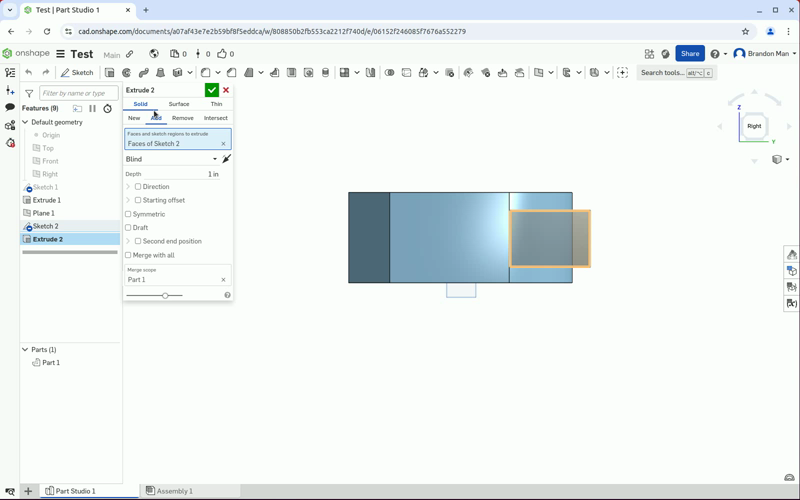
mouse_move(186, 120)
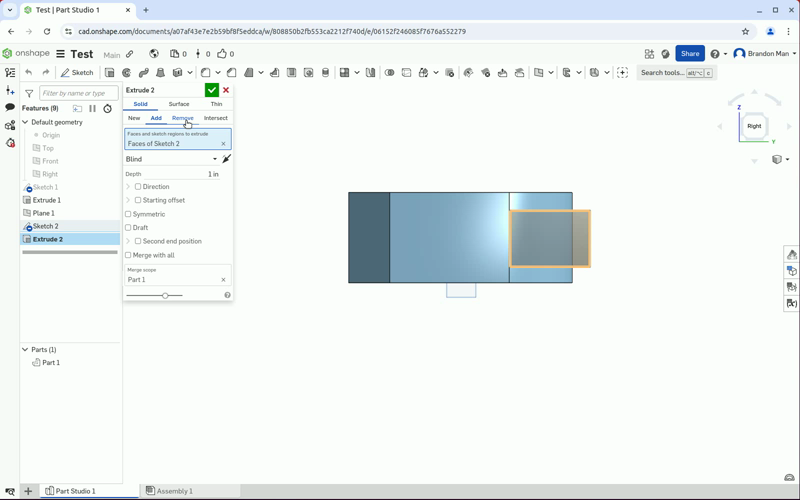
click(186, 120)
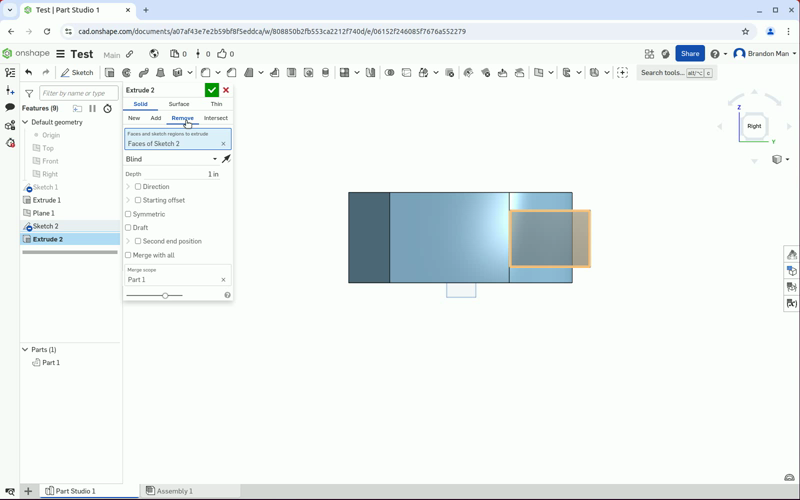
key(tab, 4)
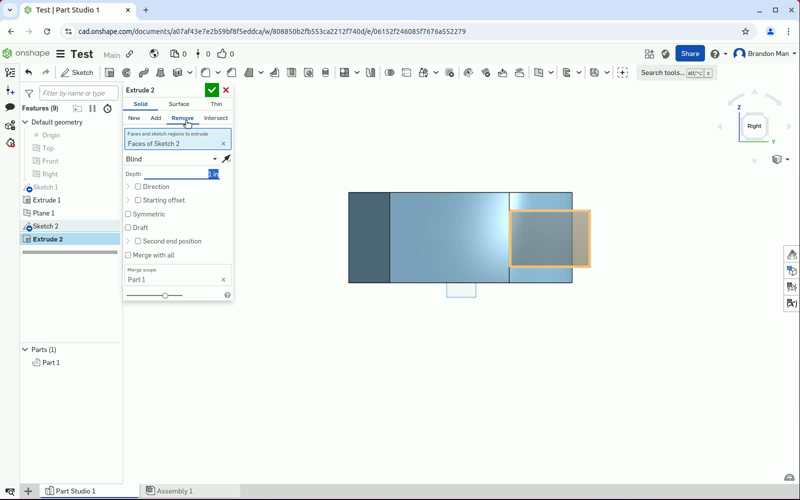
text(30.811)
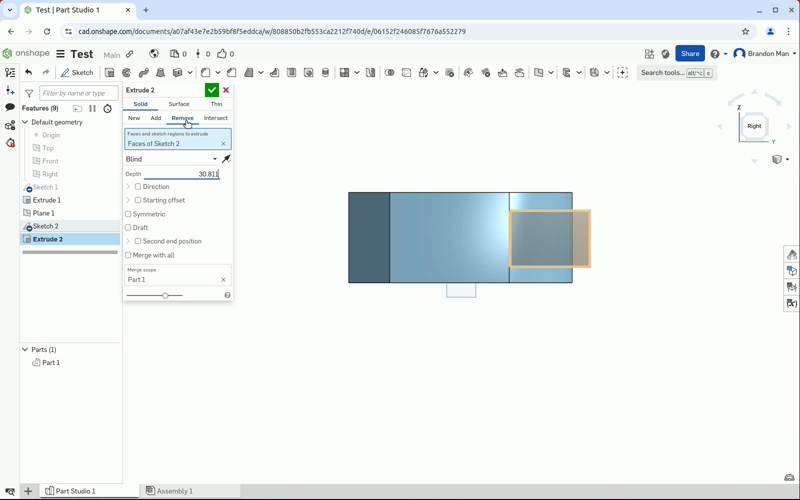
key(tab, 6)
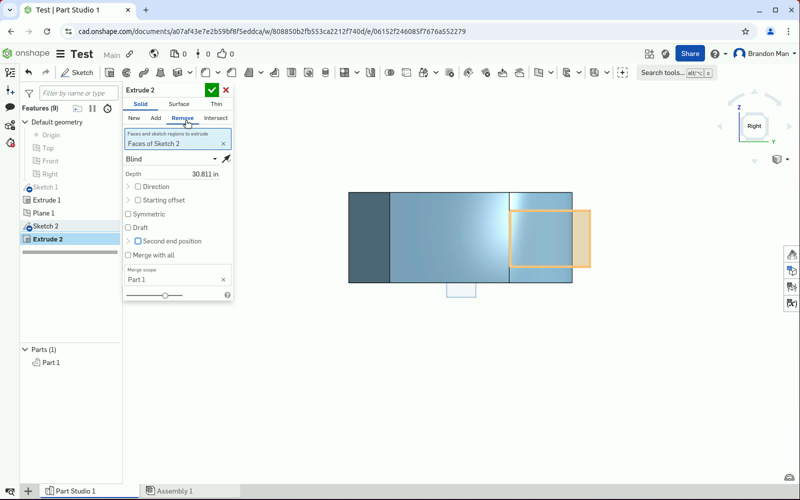
key(space)
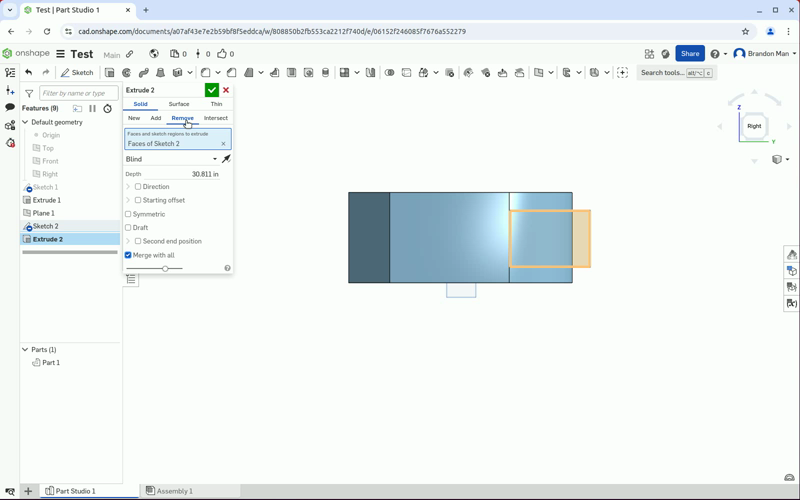
key(enter)
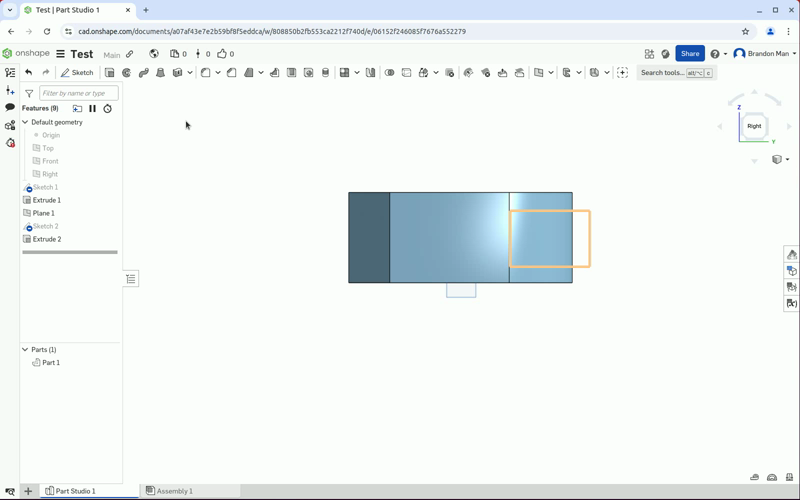
key(shift+h)
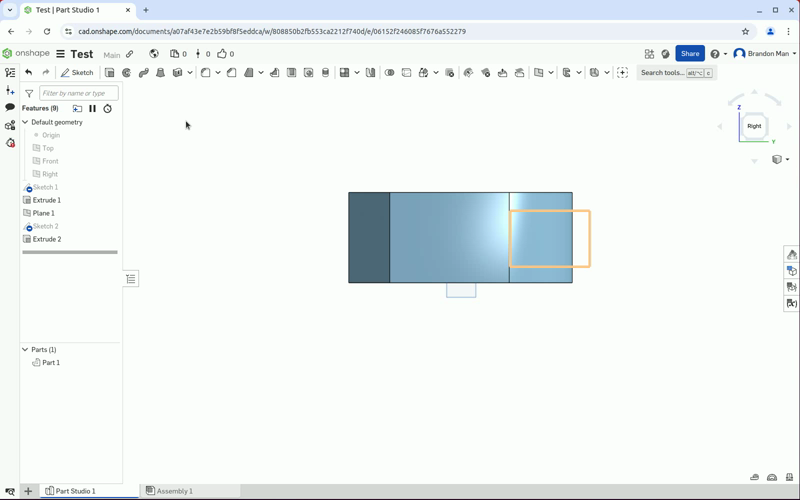
key(shift+h)
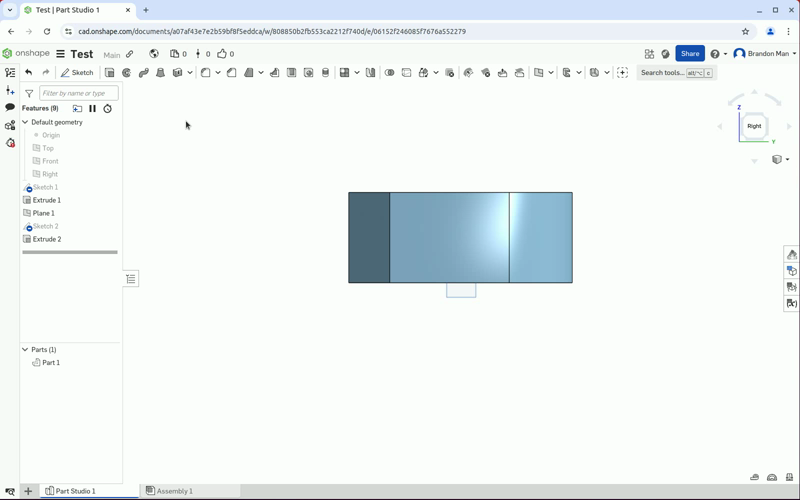
mouse_move(73, 189)
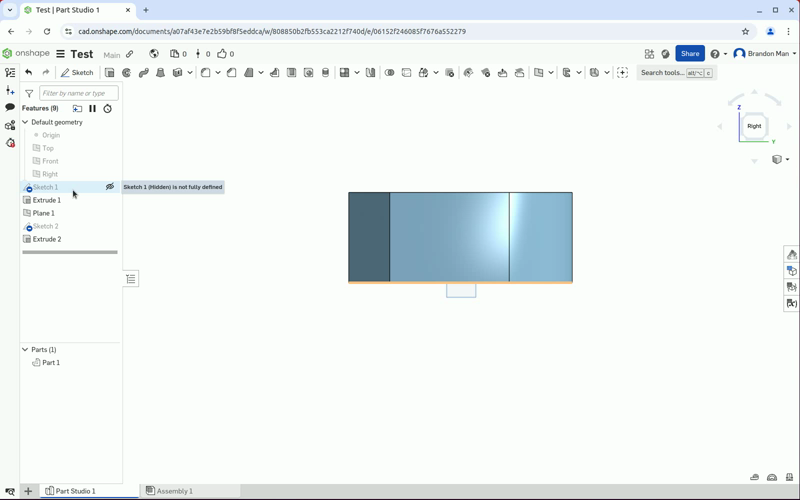
click(73, 189)
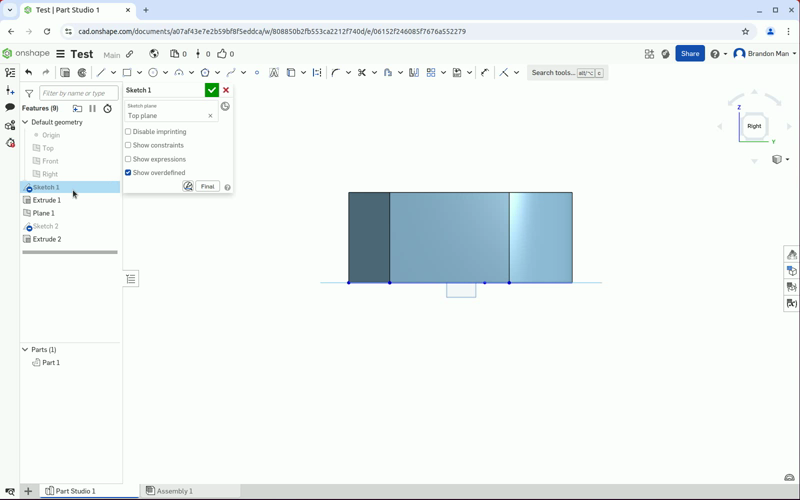
mouse_move(229, 92)
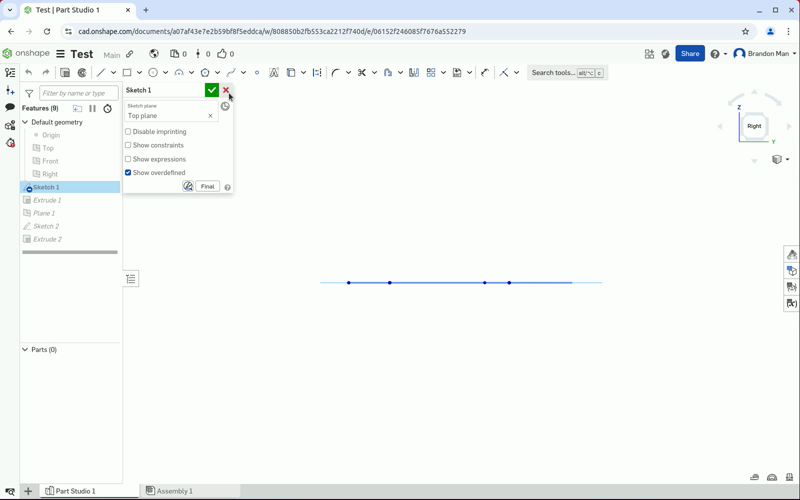
click(229, 92)
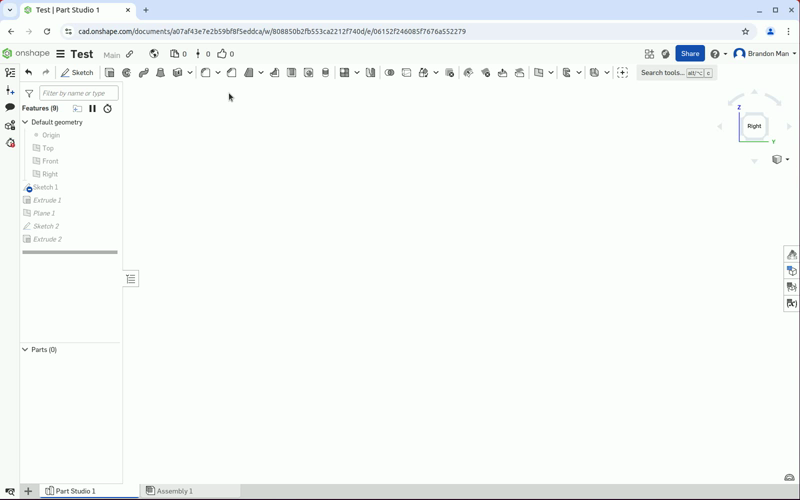
key(shift+s)
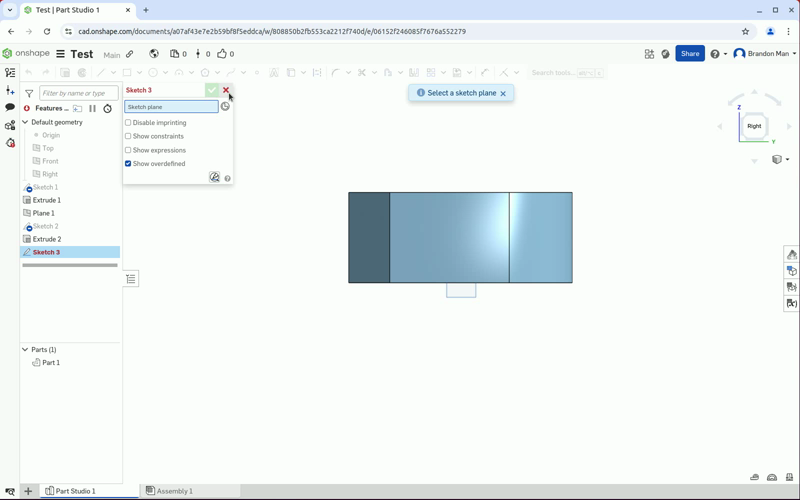
mouse_move(73, 215)
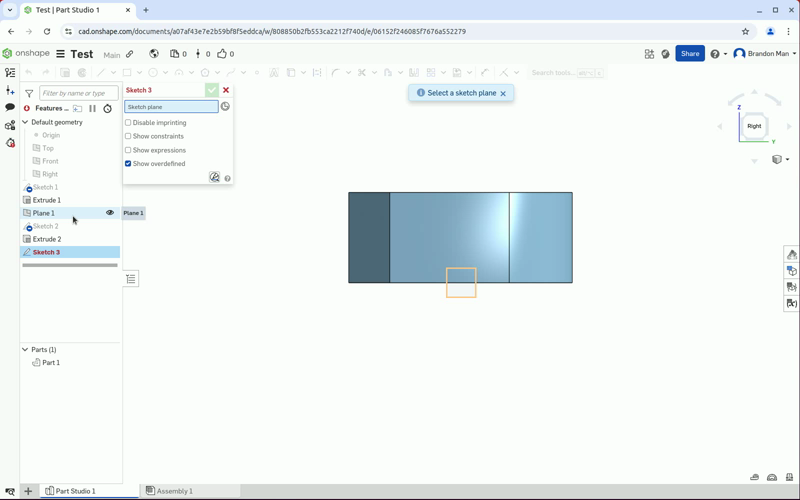
click(73, 215)
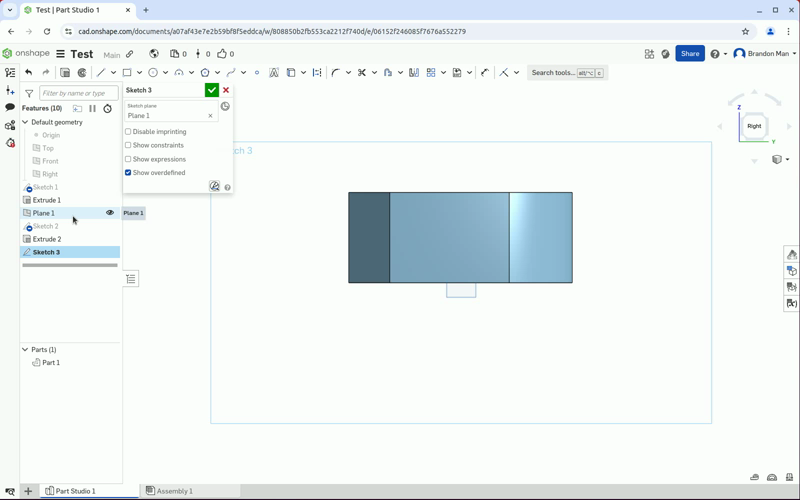
mouse_move(73, 352)
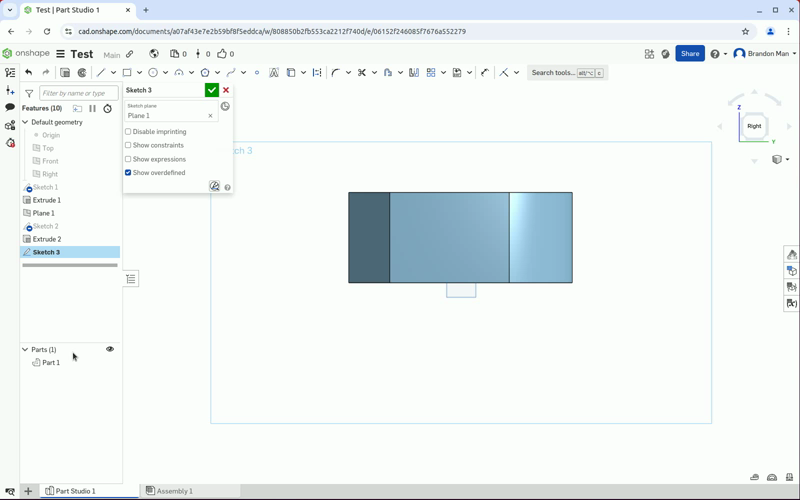
key(y)
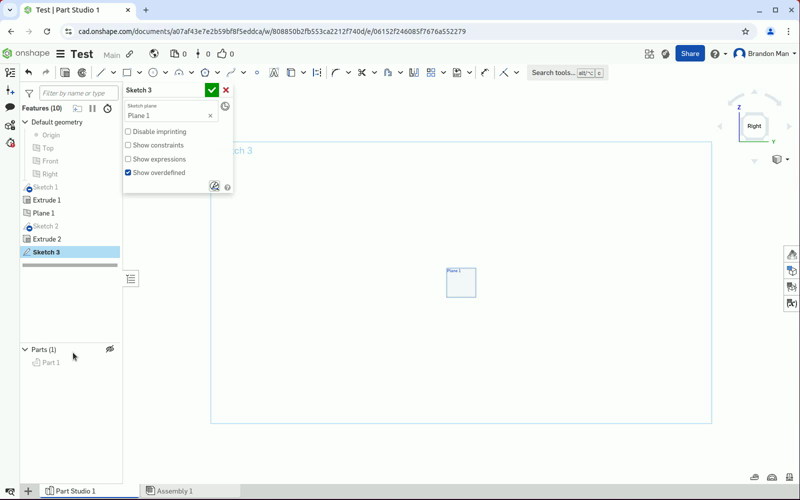
key(l)
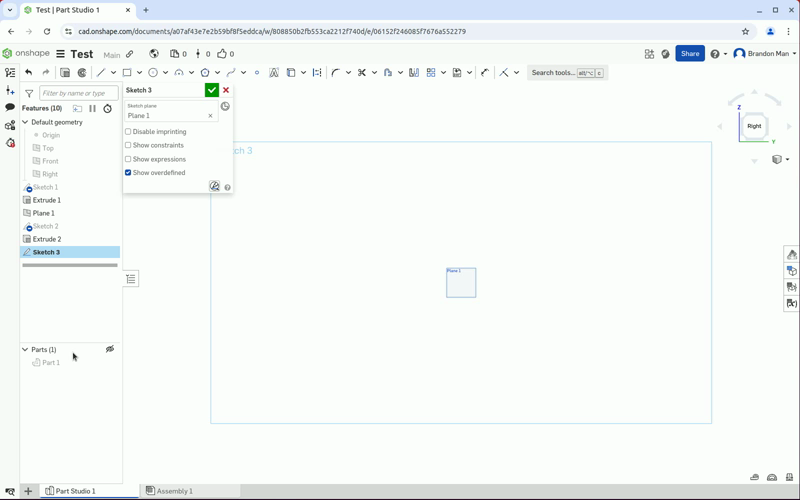
key_down(shift)
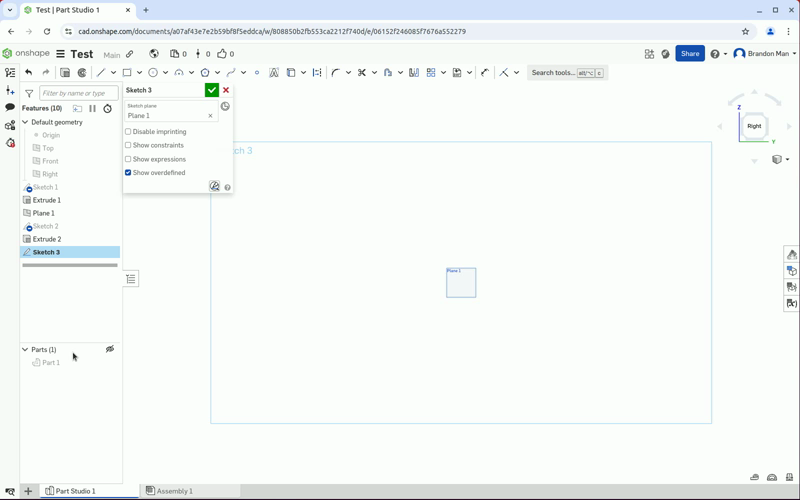
mouse_move(389, 266)
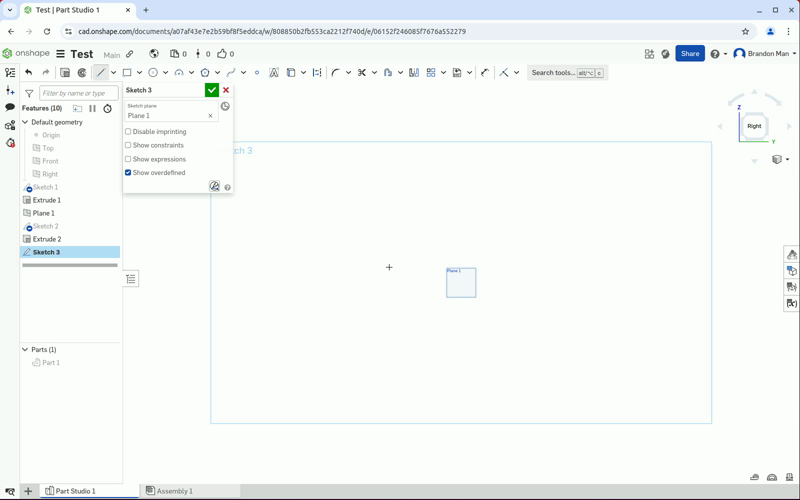
click(389, 266)
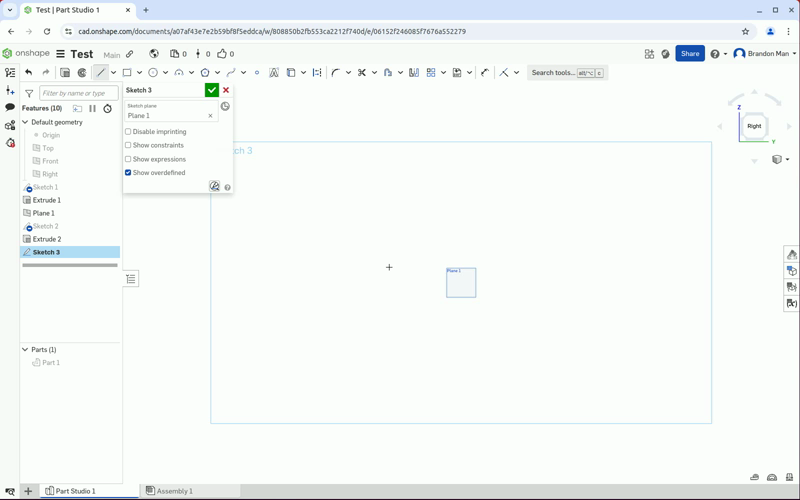
key_up(shift)
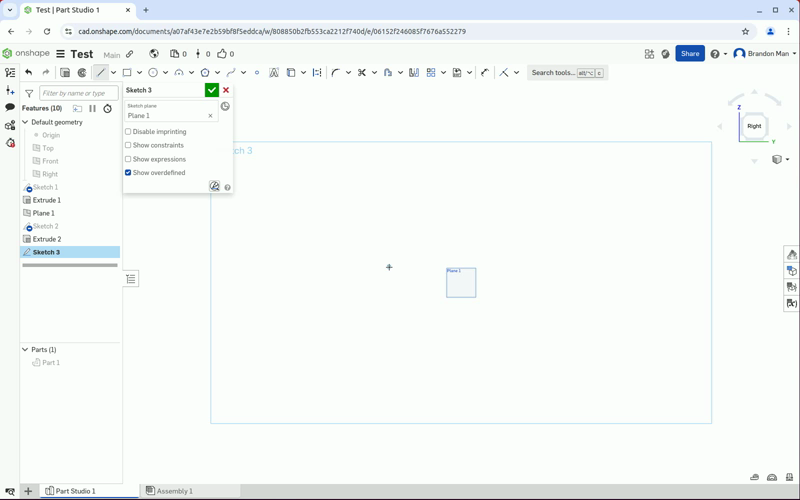
key_down(shift)
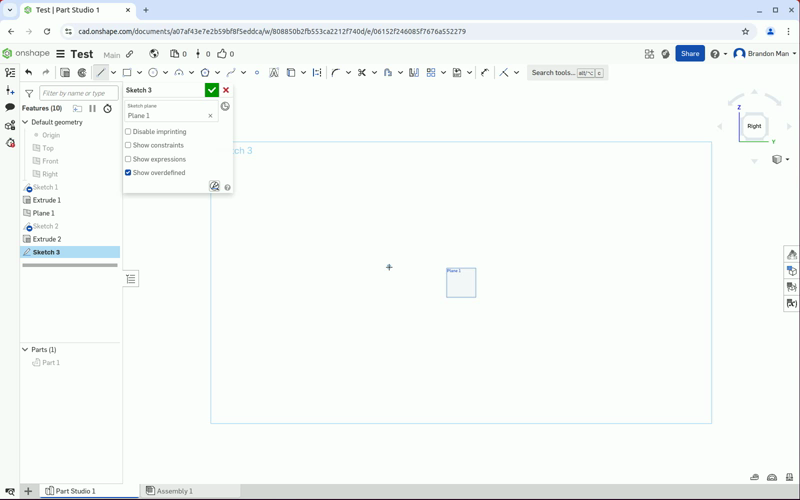
mouse_move(510, 266)
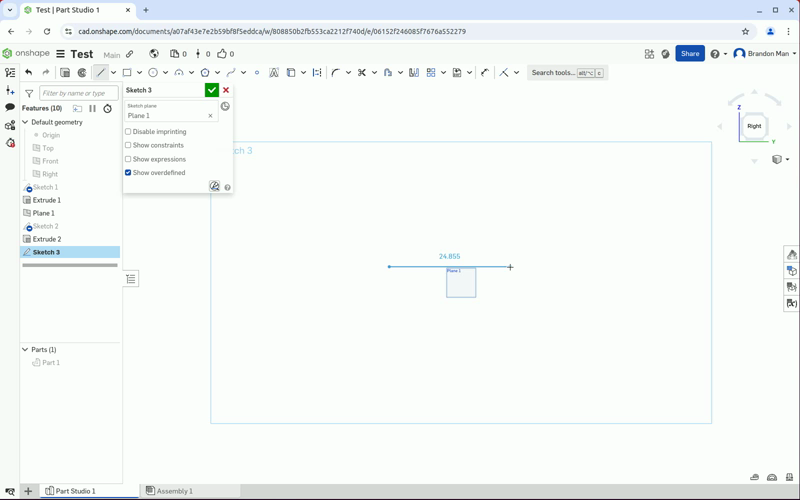
click(510, 266)
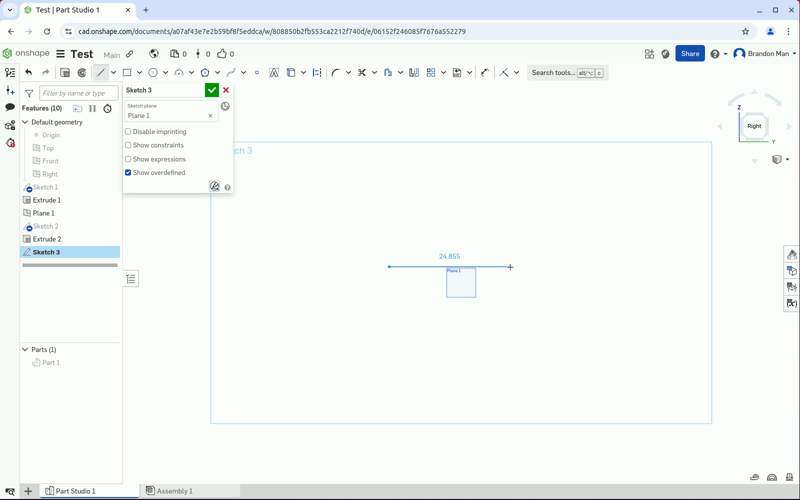
key_up(shift)
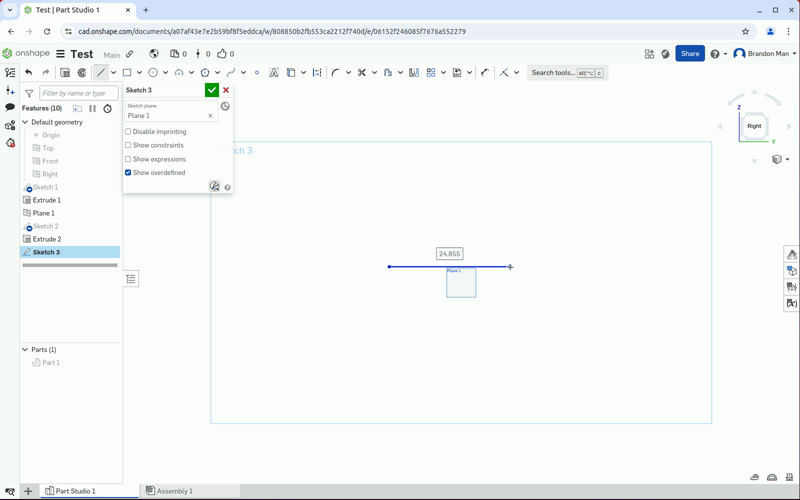
key_down(shift)
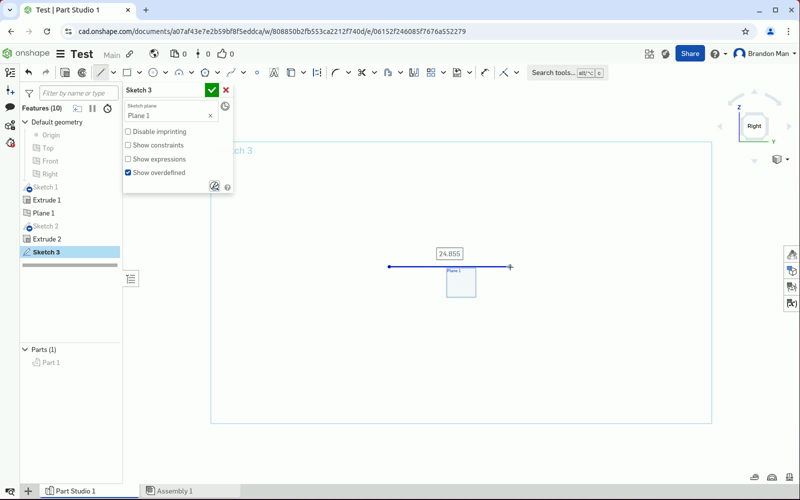
mouse_move(540, 266)
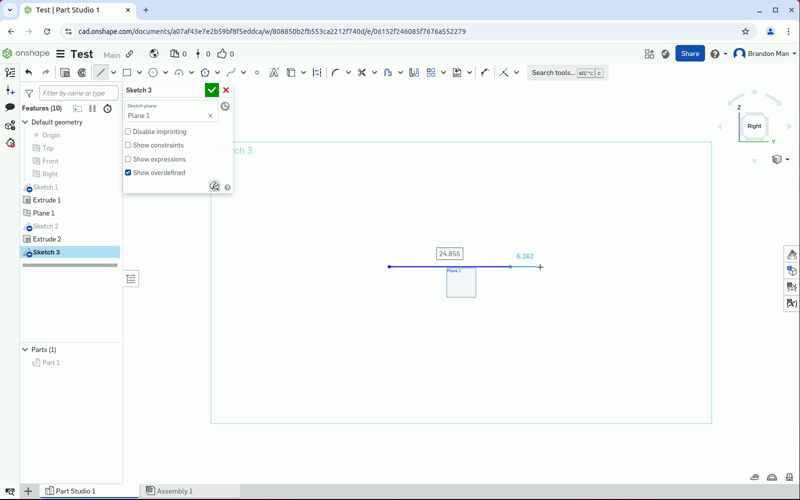
mouse_move(510, 210)
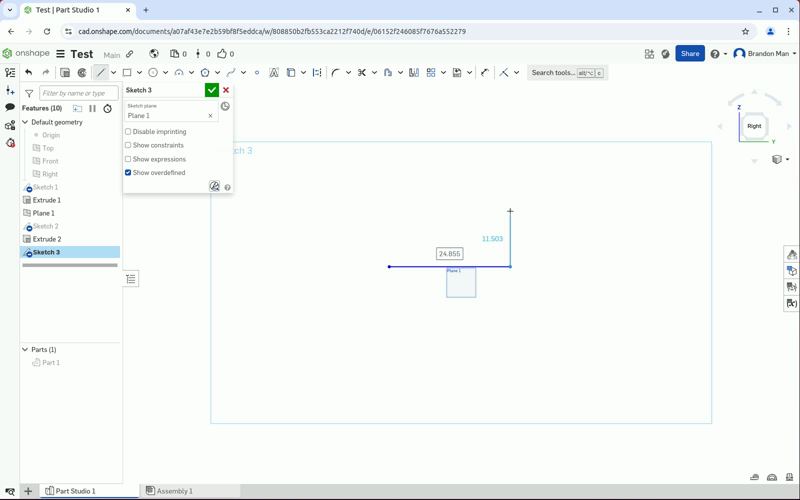
click(510, 210)
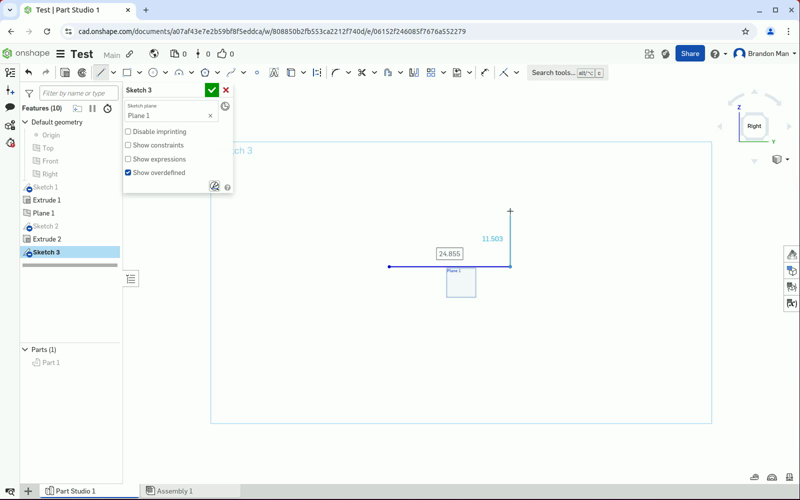
key_up(shift)
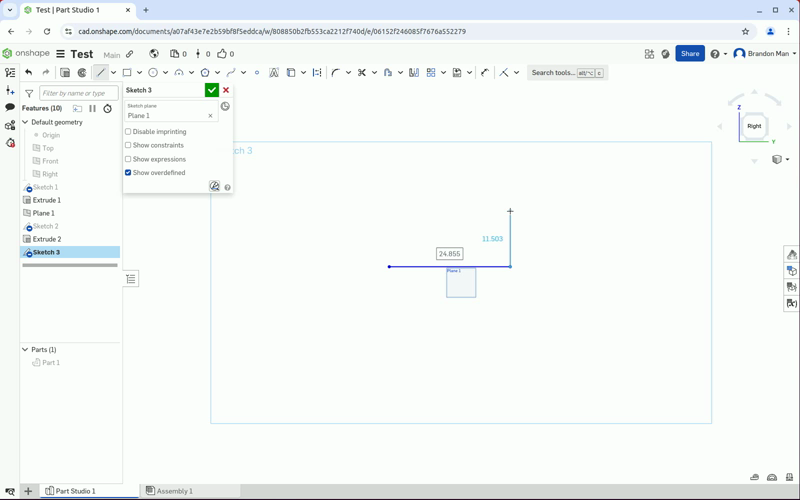
key_down(shift)
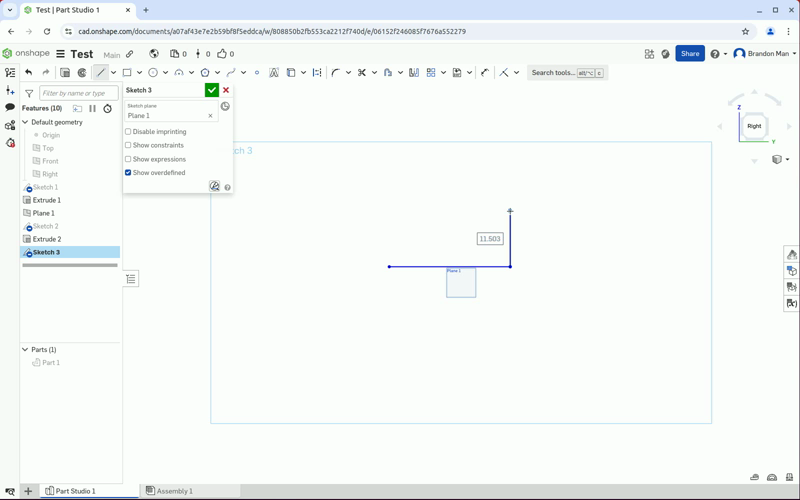
mouse_move(389, 210)
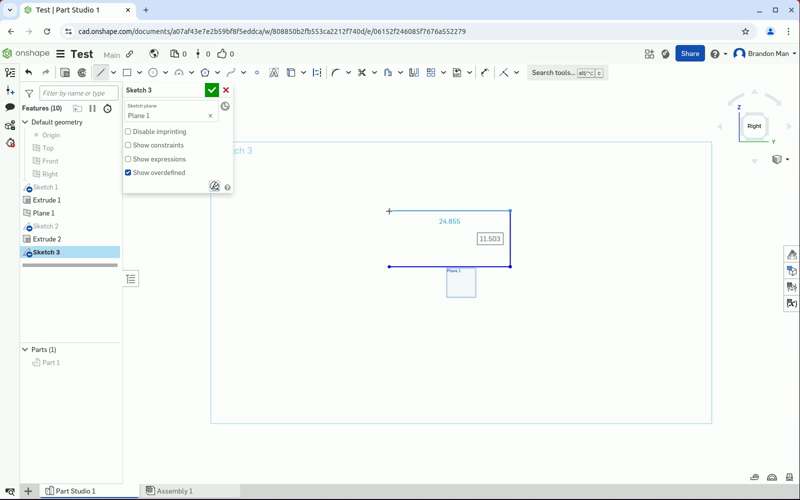
click(389, 210)
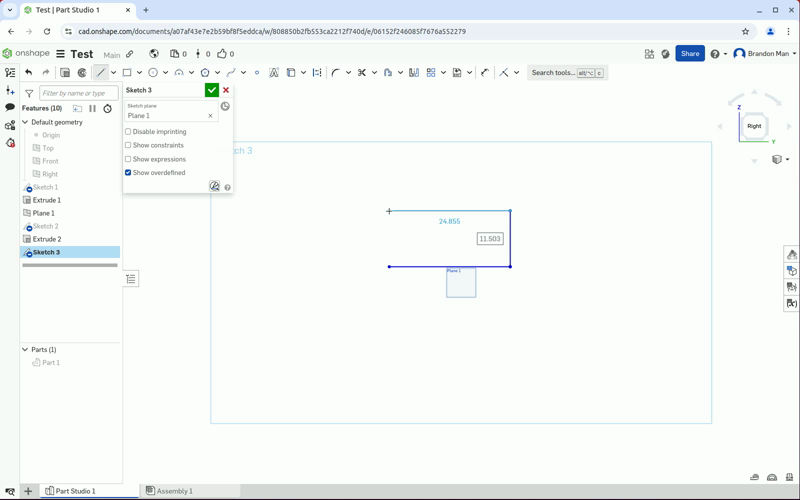
key_up(shift)
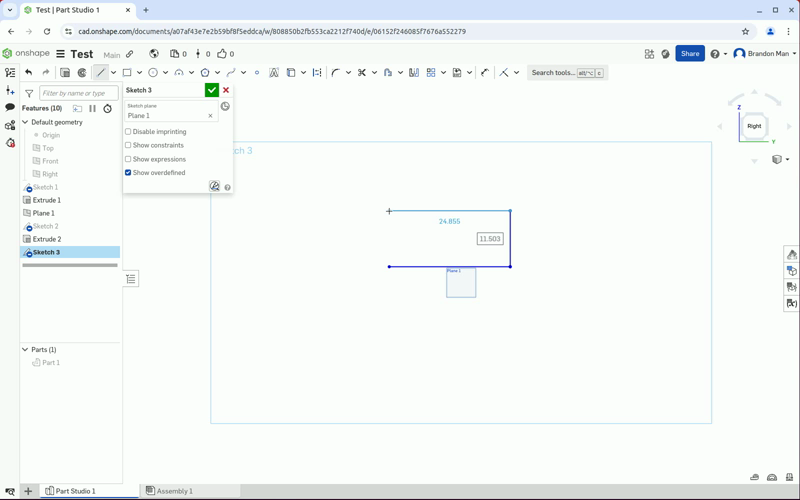
mouse_move(419, 210)
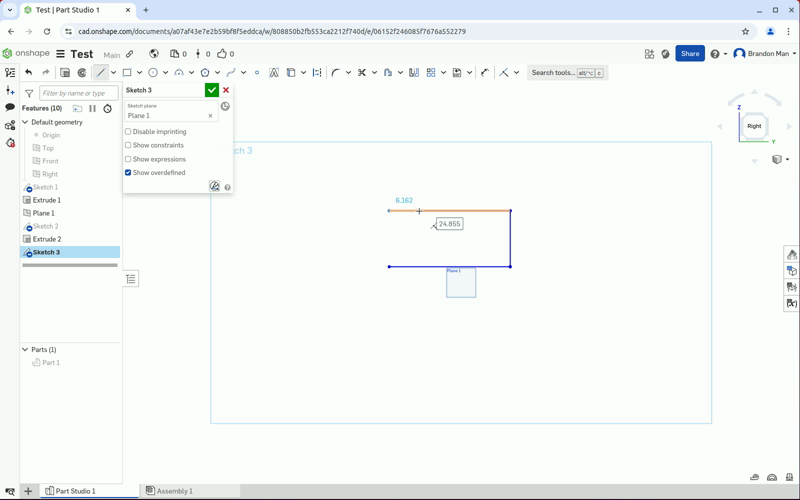
key_down(shift)
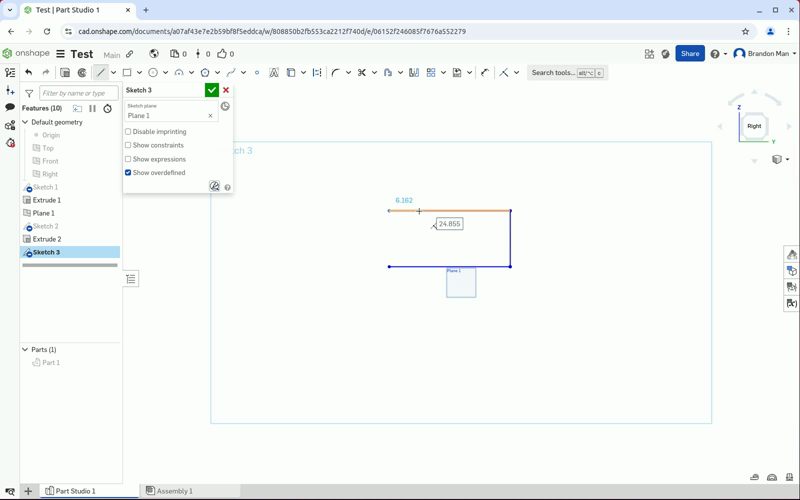
mouse_move(389, 266)
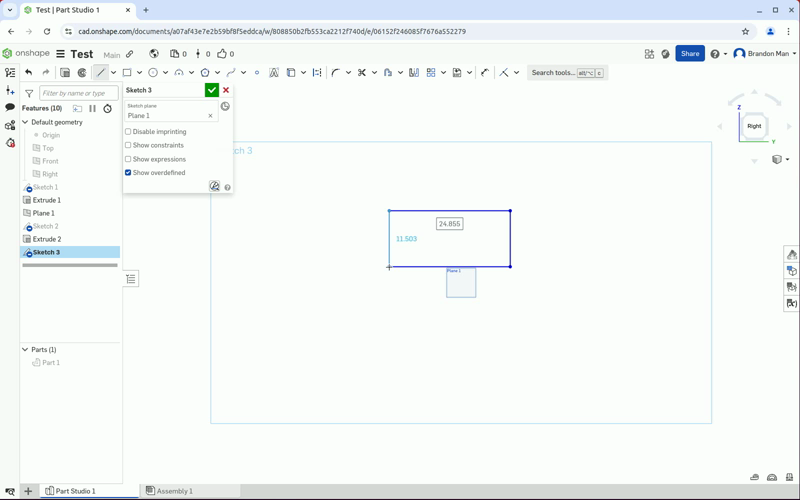
key_up(shift)
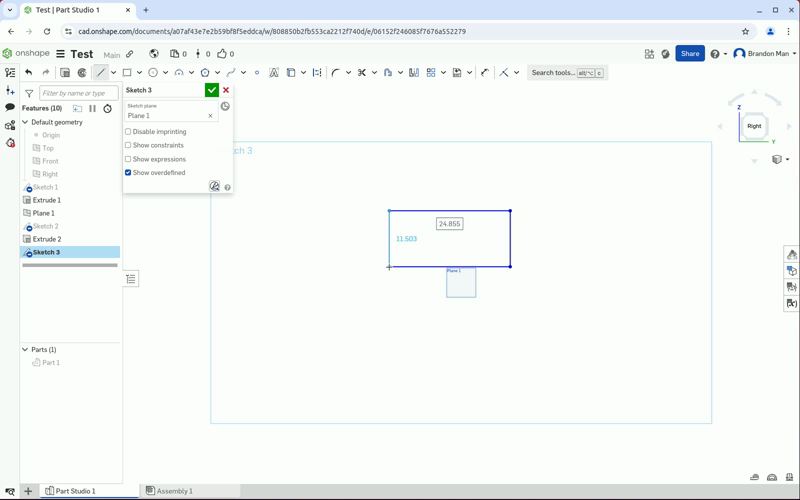
click(389, 266)
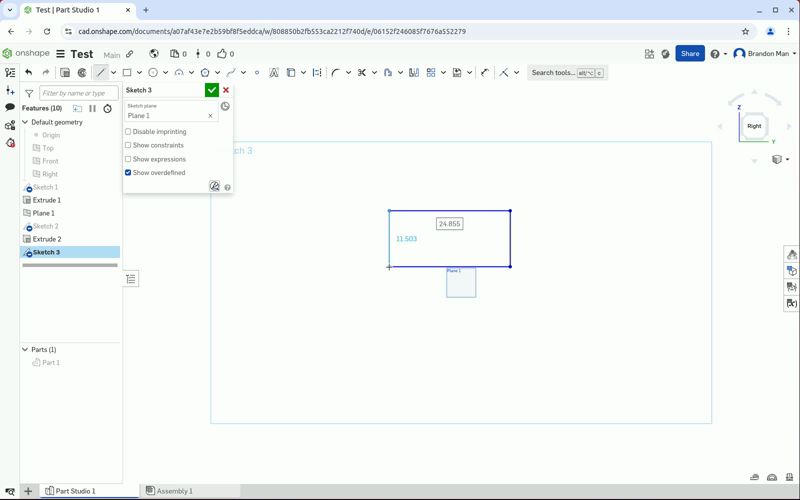
key(esc)
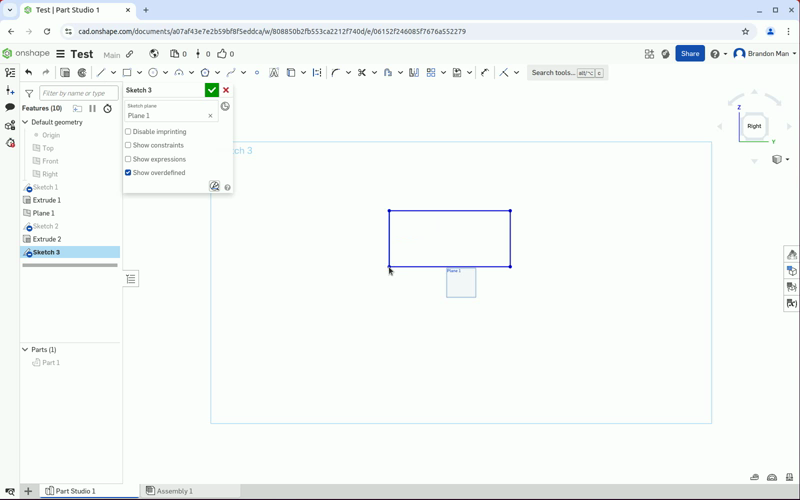
mouse_move(457, 257)
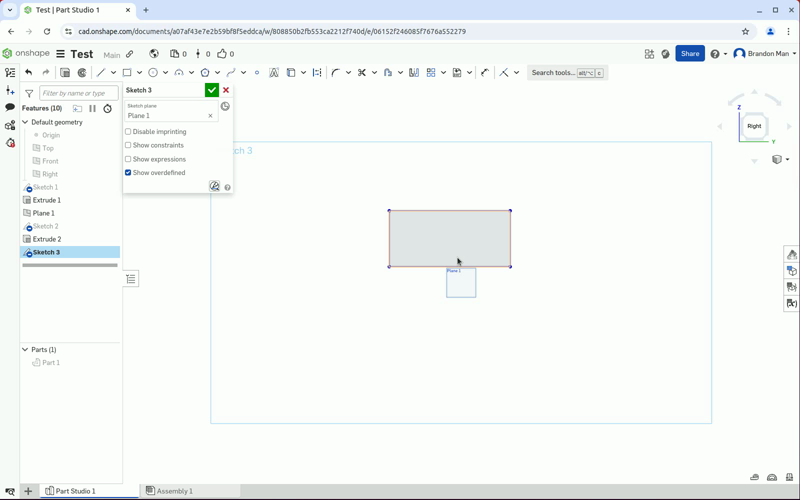
click(457, 257)
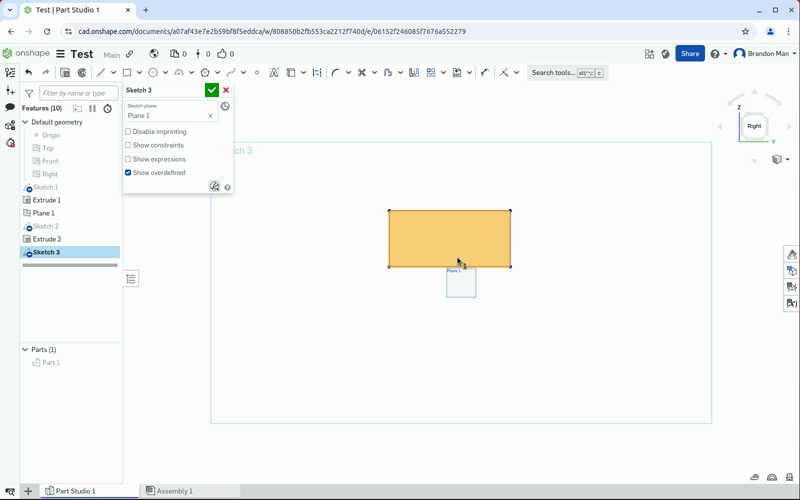
mouse_move(73, 352)
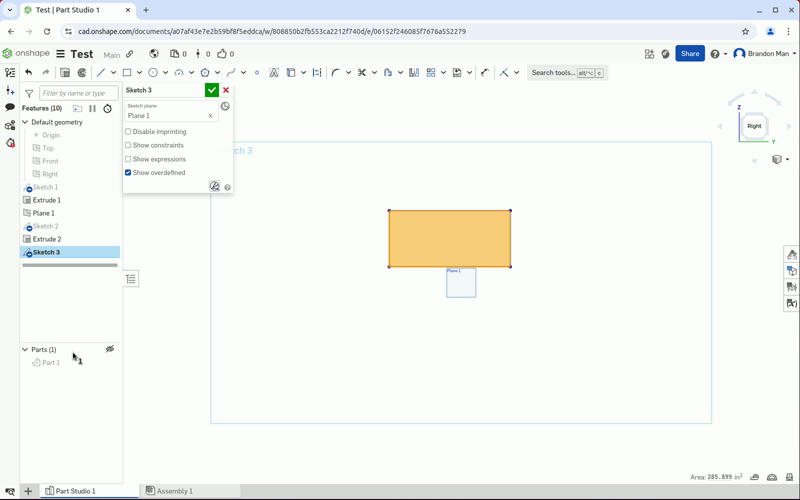
key(shift+y)
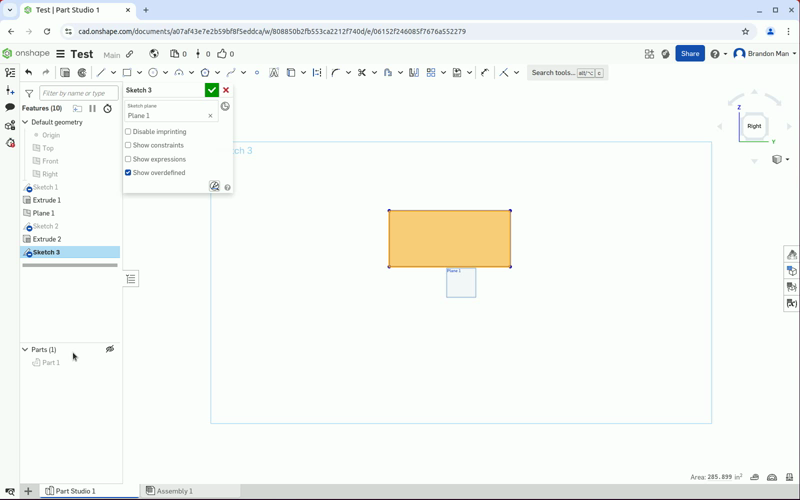
key(shift+e)
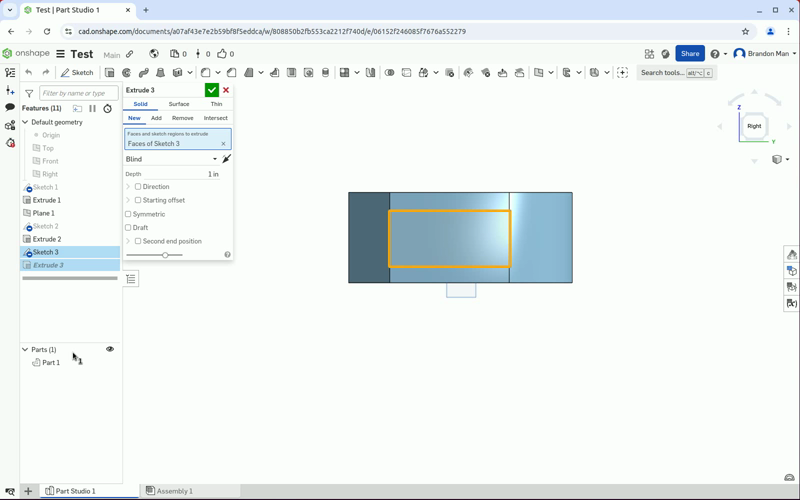
mouse_move(143, 106)
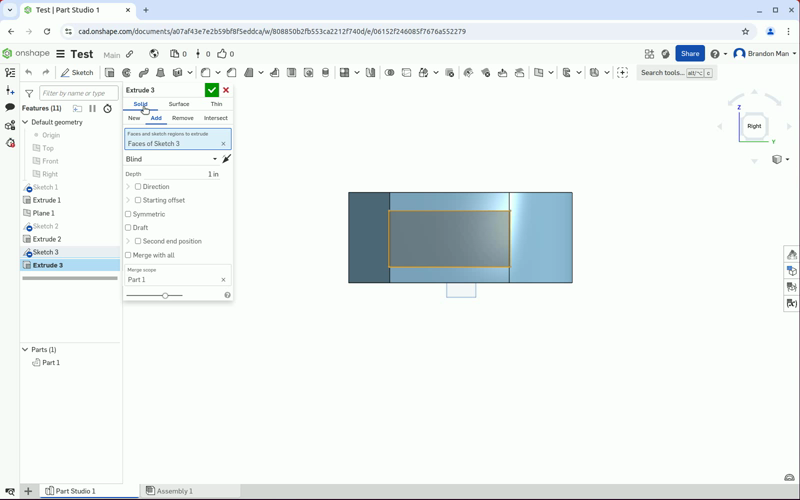
click(143, 106)
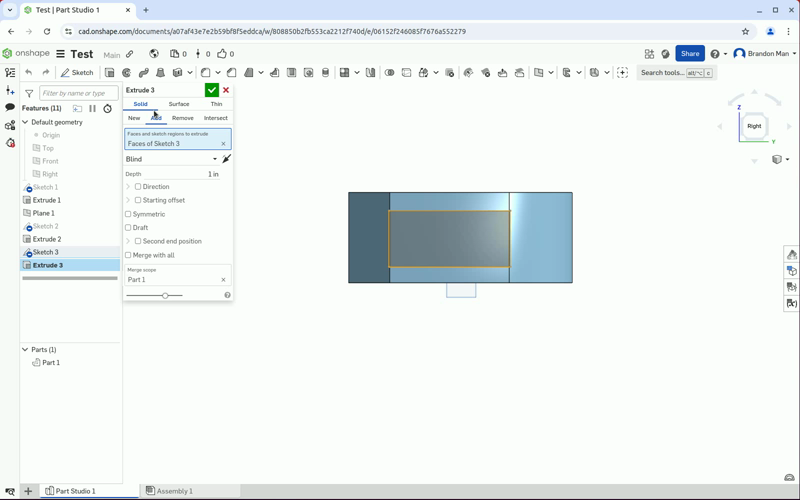
mouse_move(186, 120)
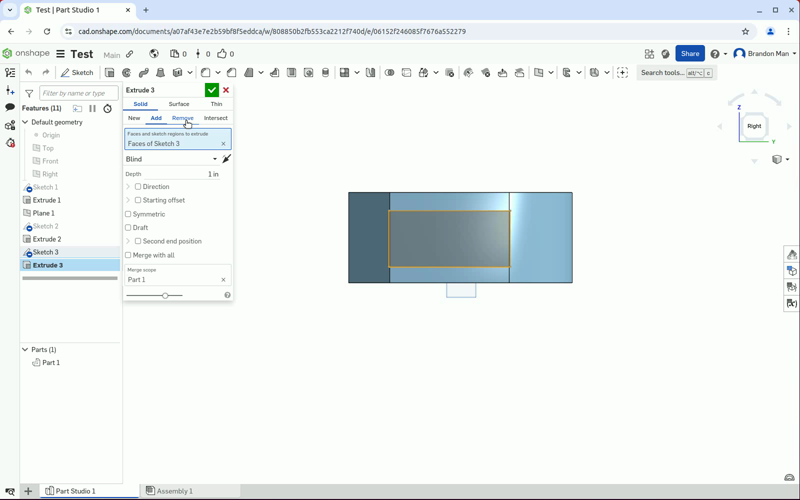
click(186, 120)
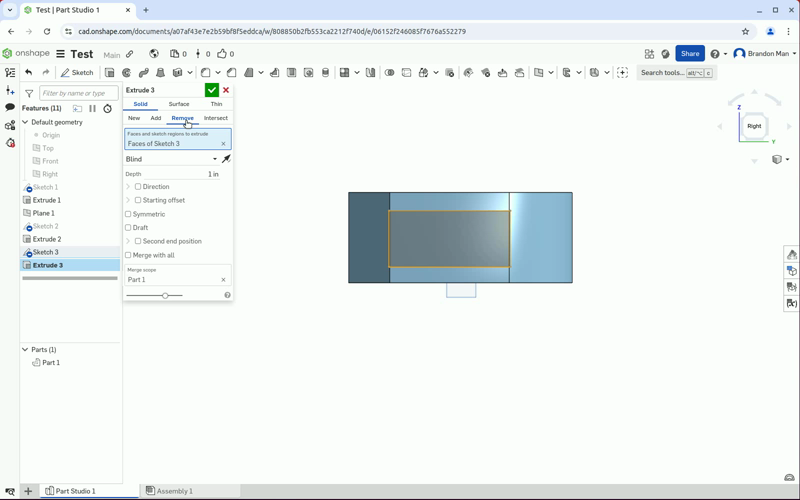
key(tab, 4)
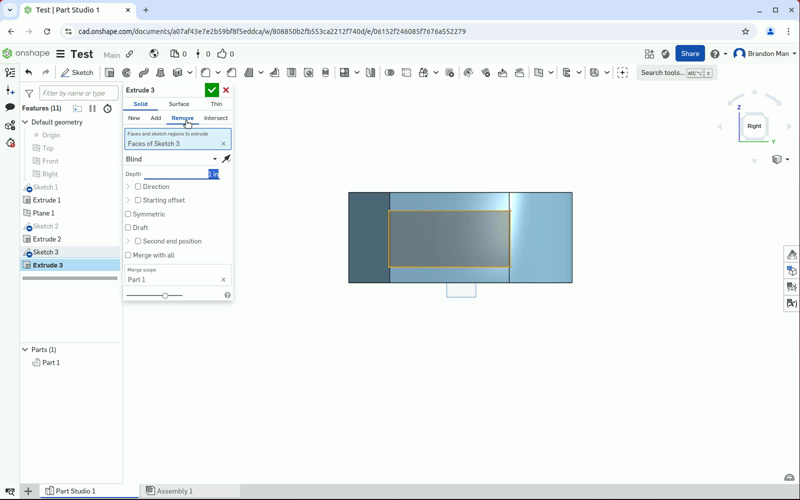
text(30.811)
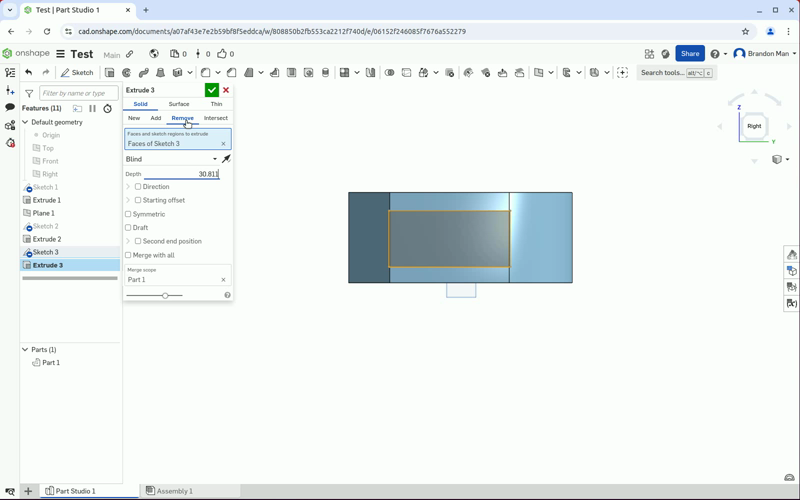
key(tab, 6)
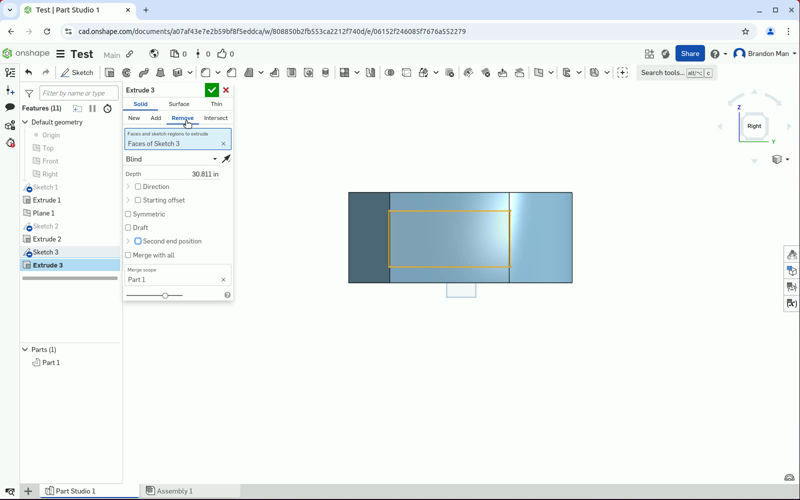
key(space)
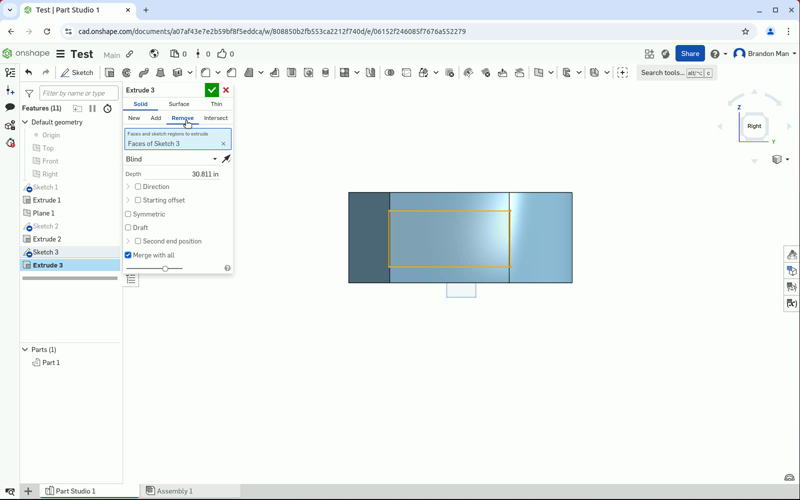
key(enter)
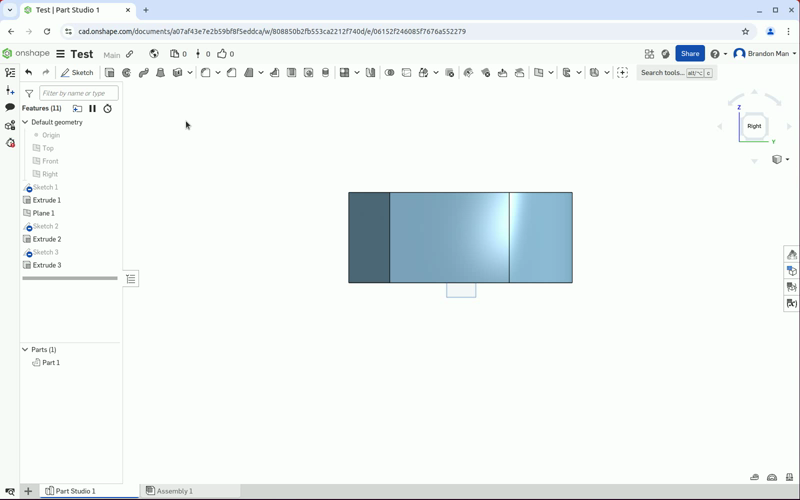
key(shift+h)
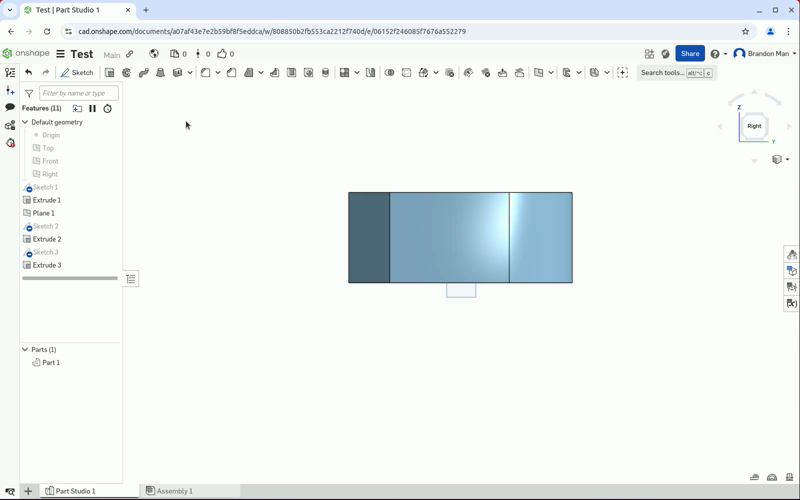
key(shift+h)
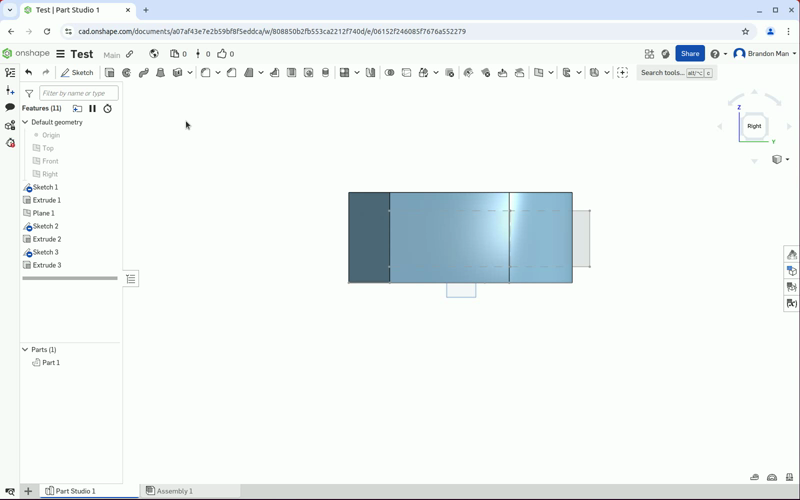
key(shift+7)
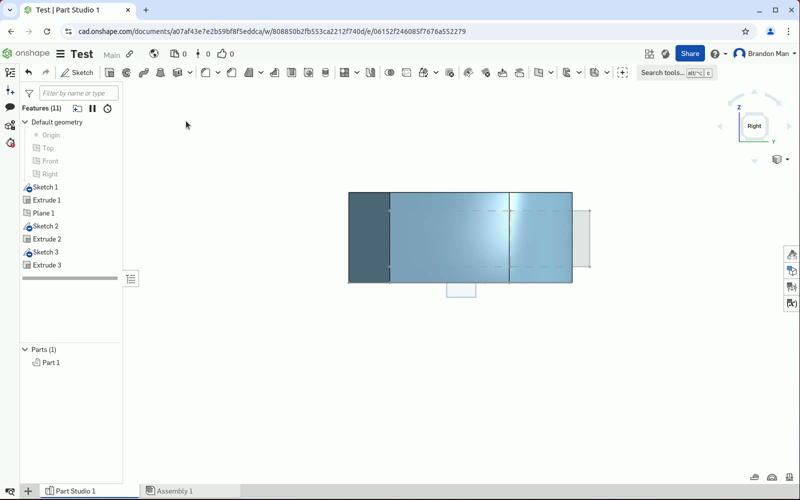
key(right, 2)
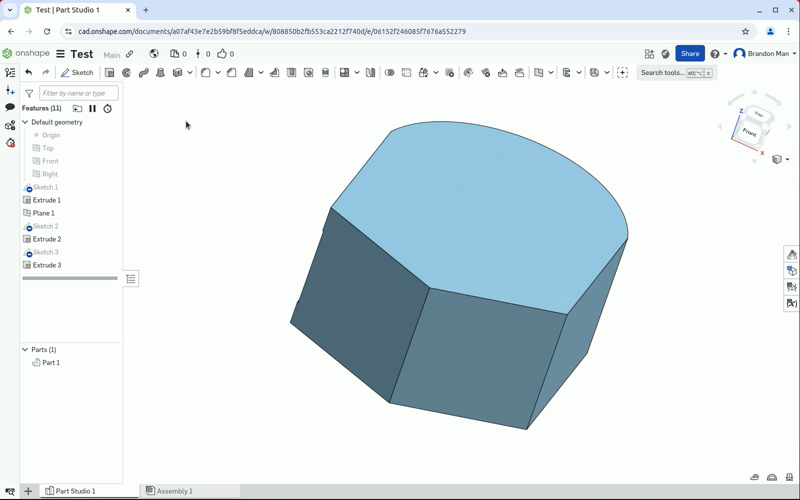
key(down, 2)
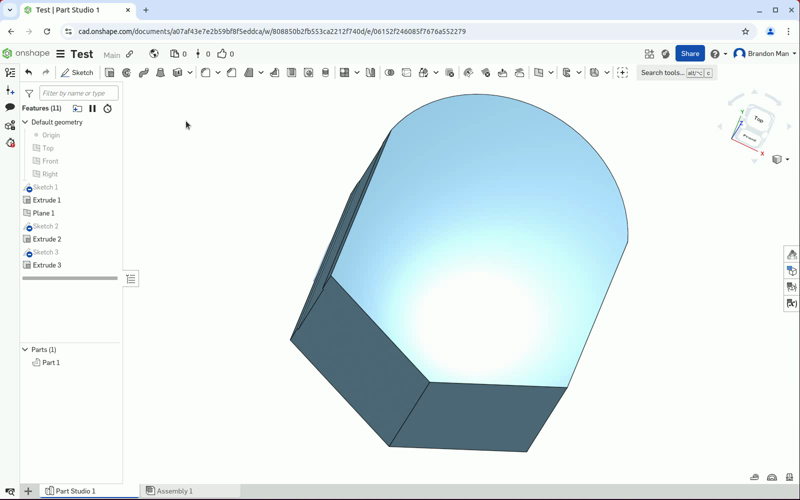
key(up, 2)
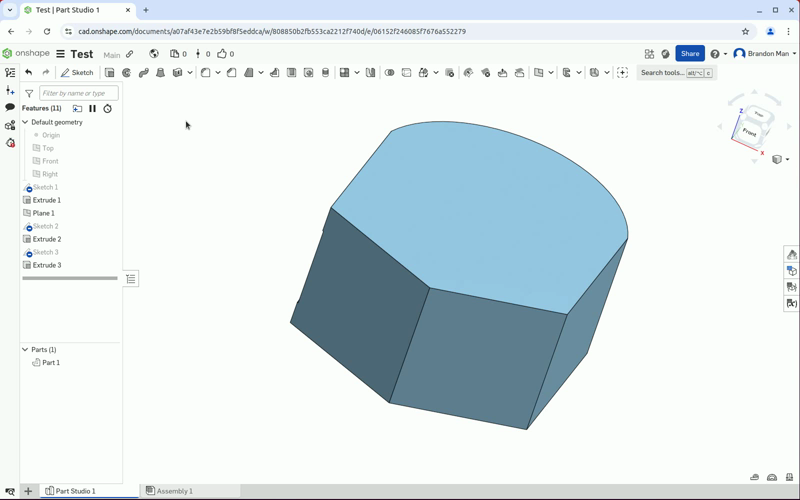
key(left, 2)
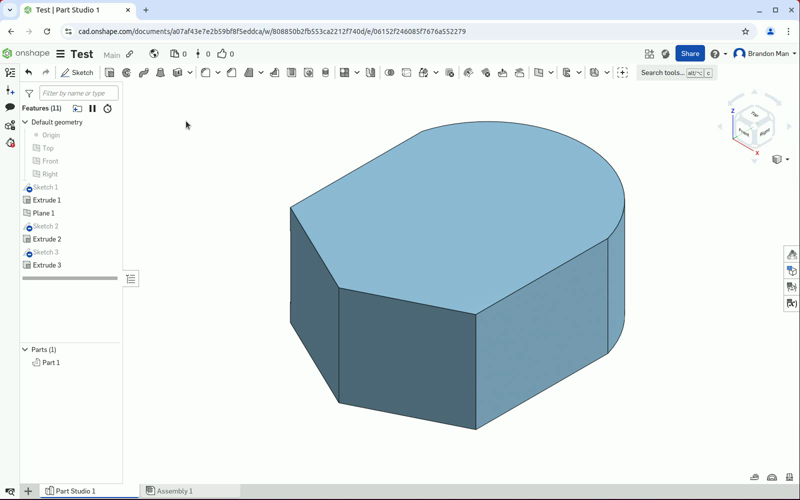
mouse_move(73, 189)
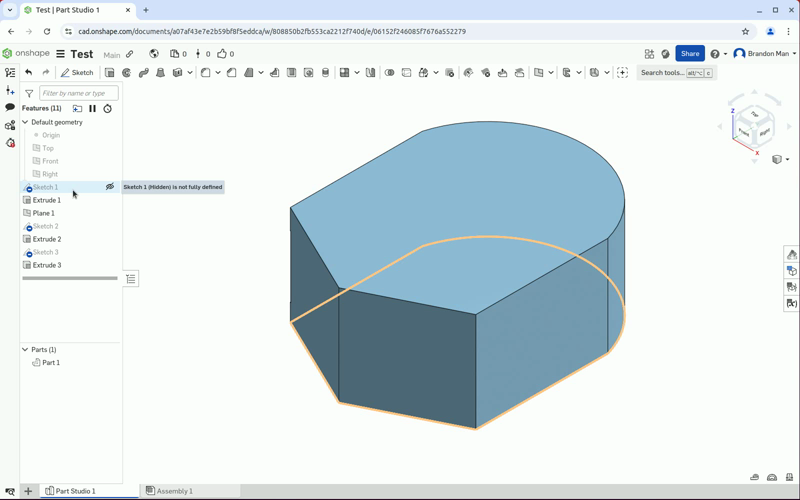
click(73, 189)